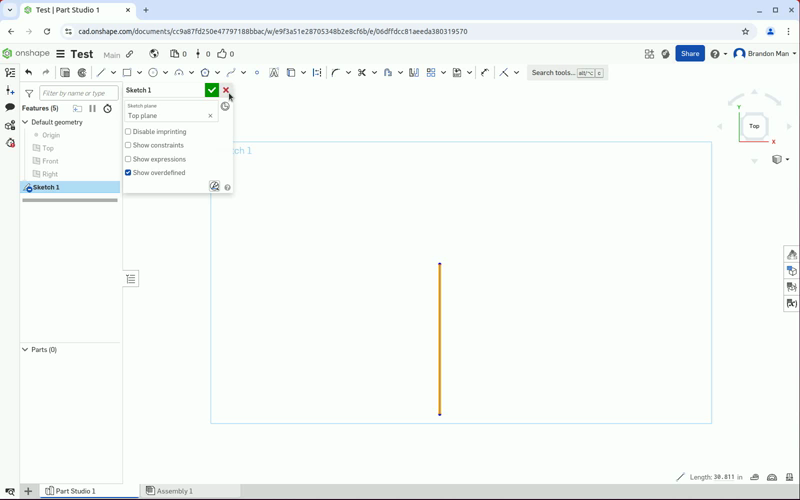
key(shift+h)
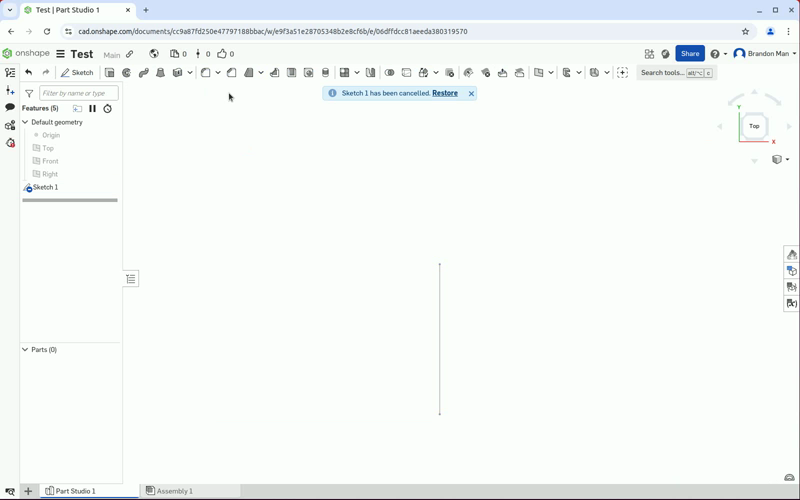
key(shift+s)
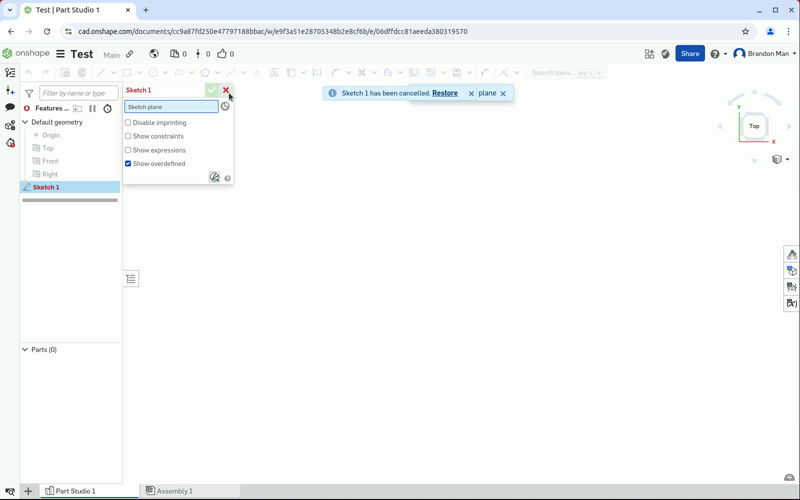
mouse_move(73, 150)
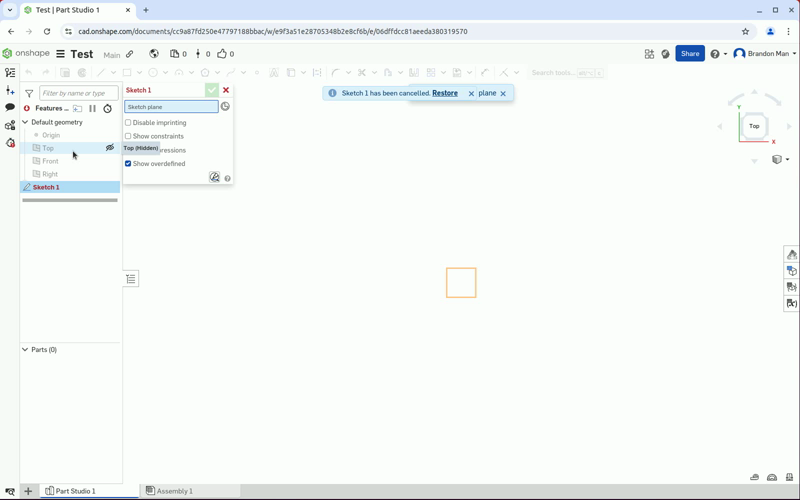
click(73, 150)
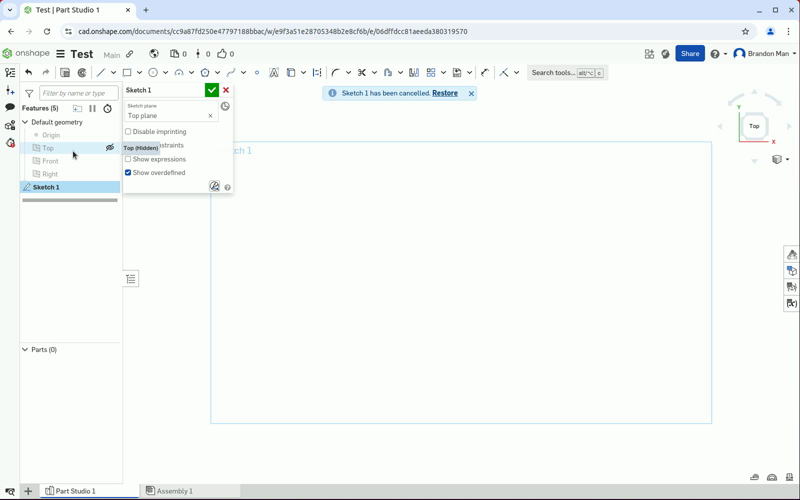
mouse_move(73, 352)
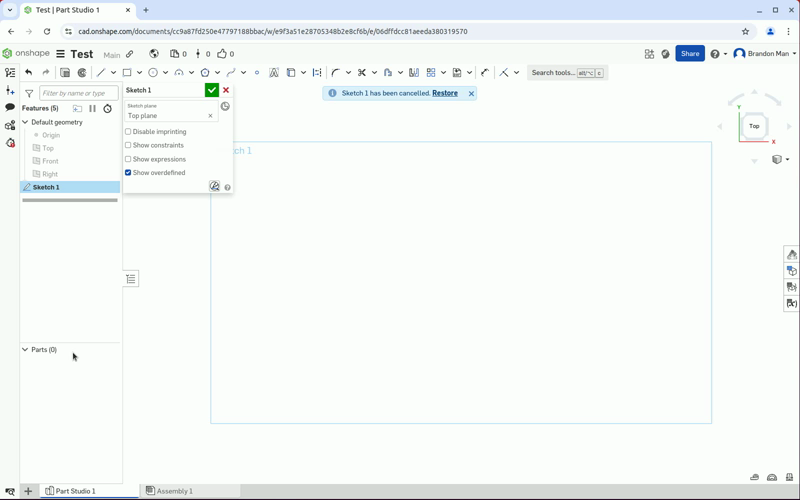
key(y)
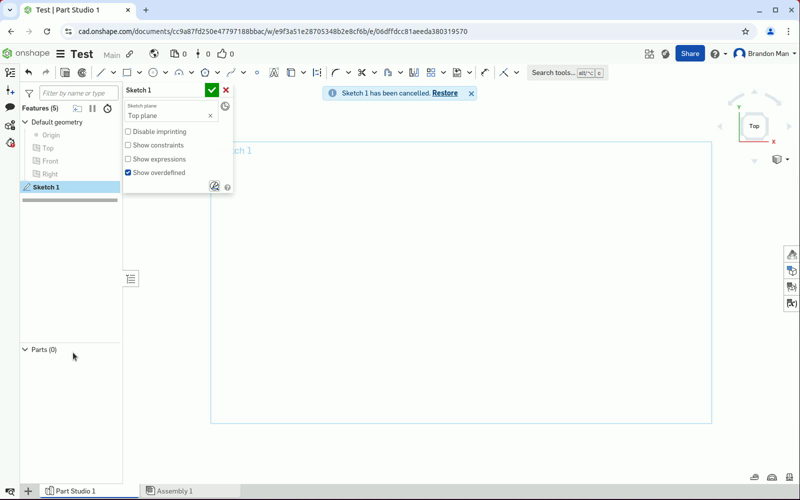
key(l)
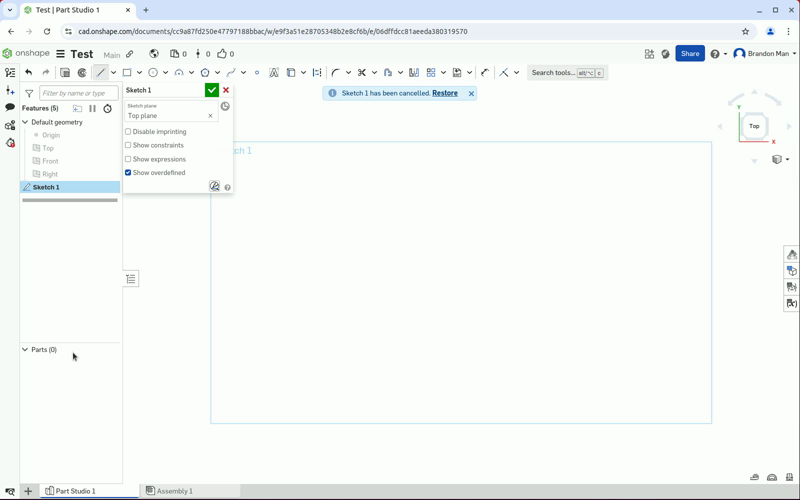
key_down(shift)
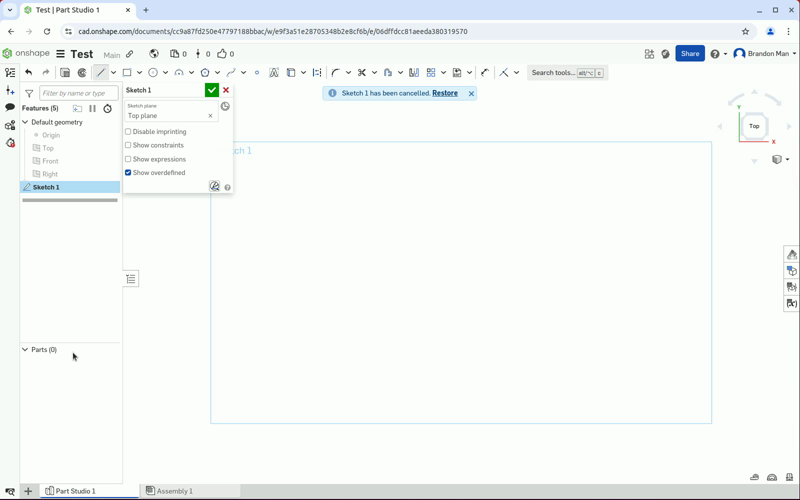
mouse_move(433, 353)
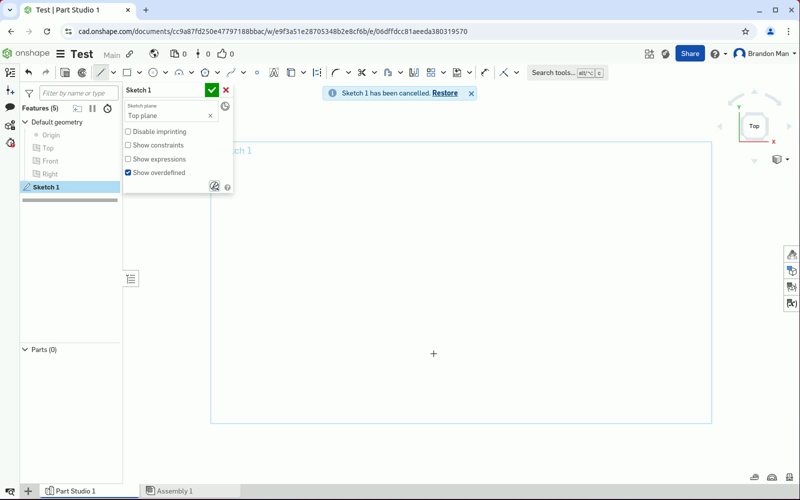
click(433, 353)
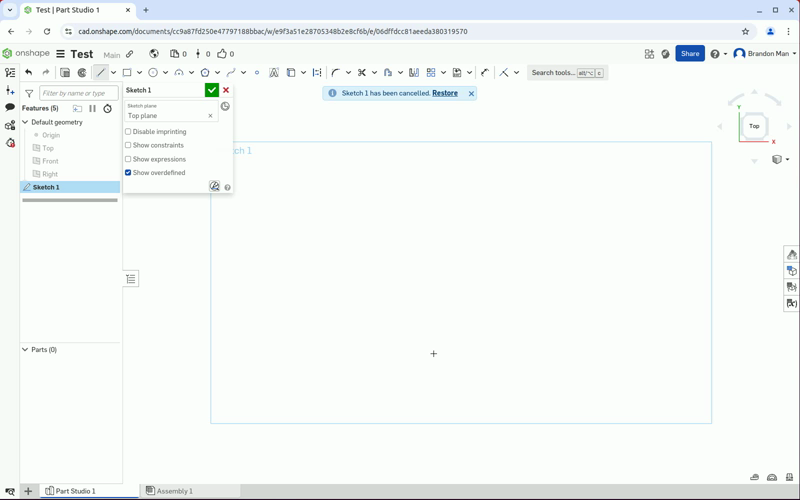
key_up(shift)
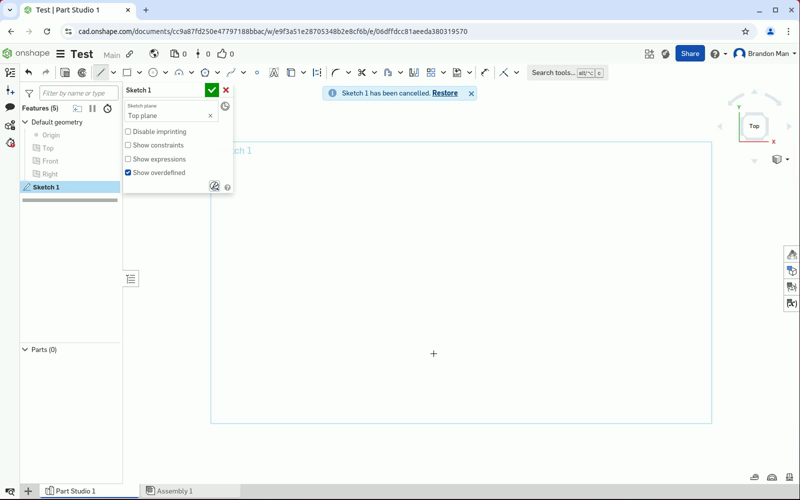
key_down(shift)
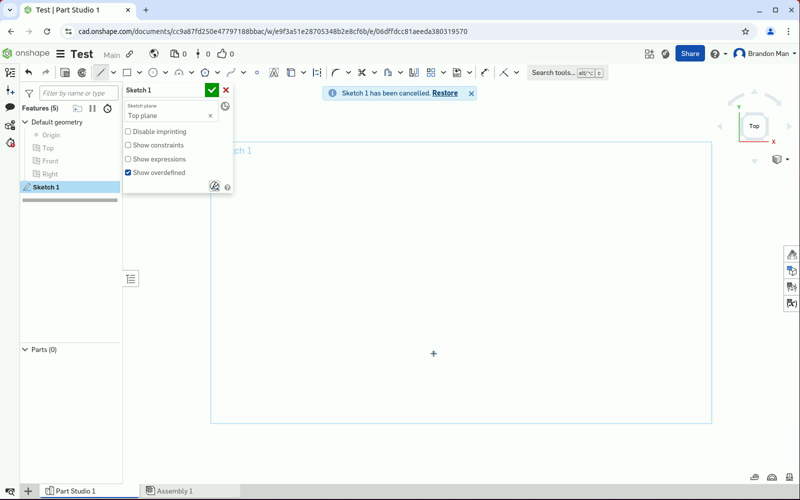
mouse_move(573, 353)
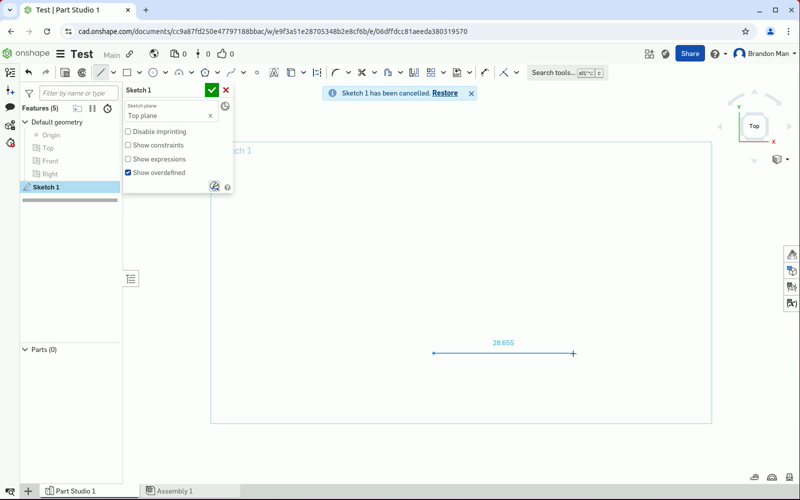
click(573, 353)
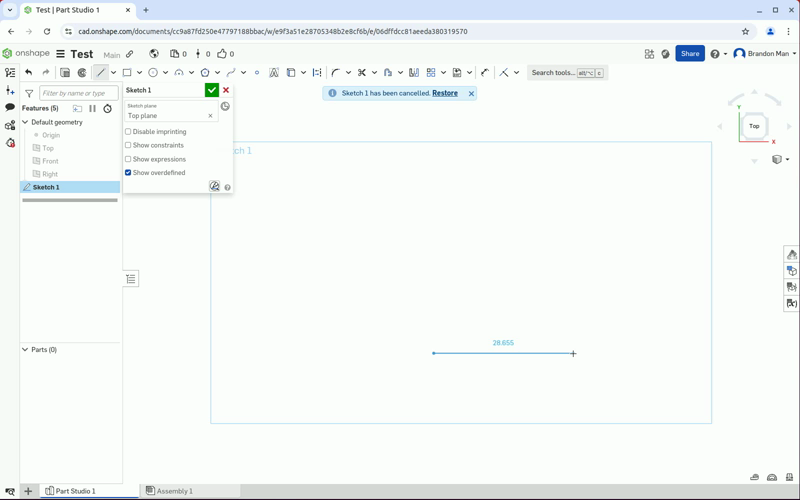
key_up(shift)
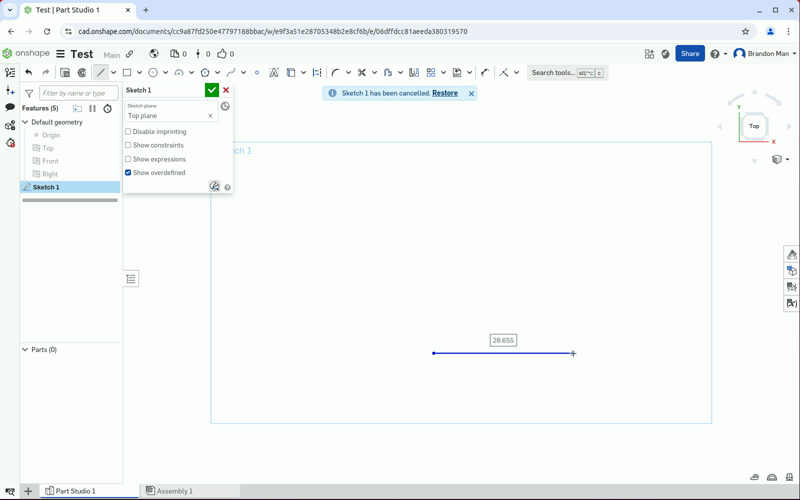
key_down(shift)
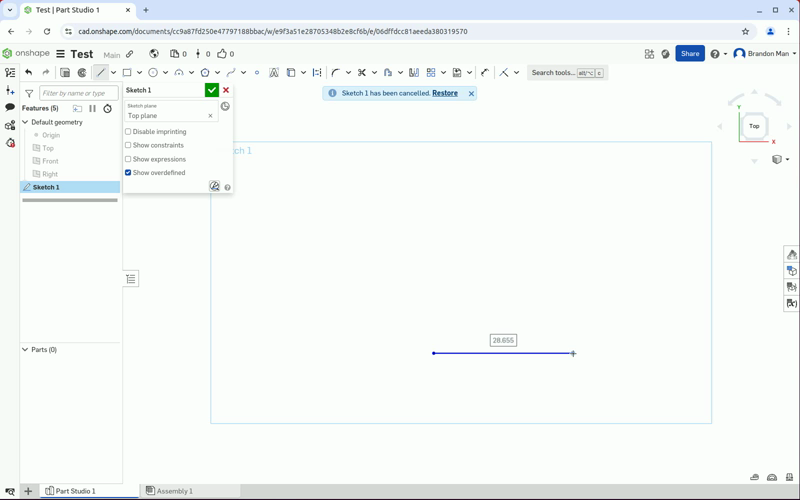
mouse_move(573, 214)
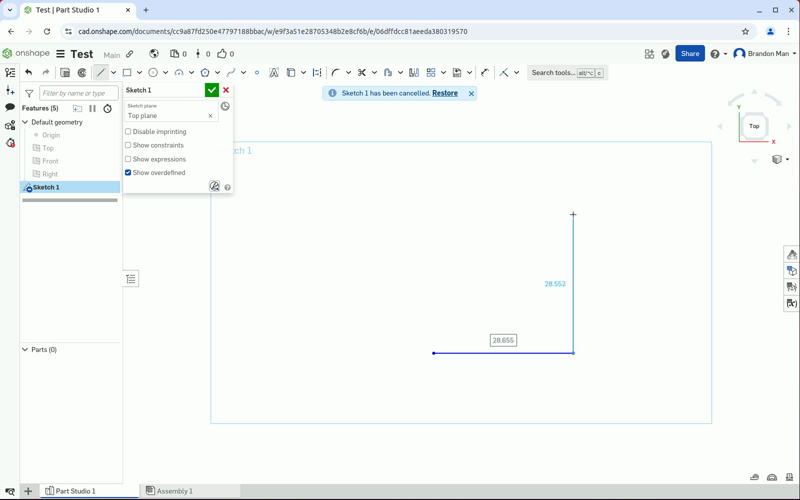
click(573, 214)
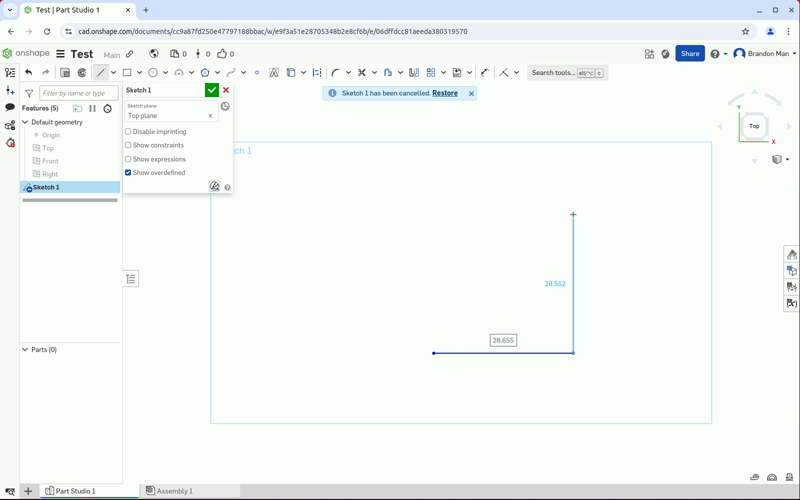
key_up(shift)
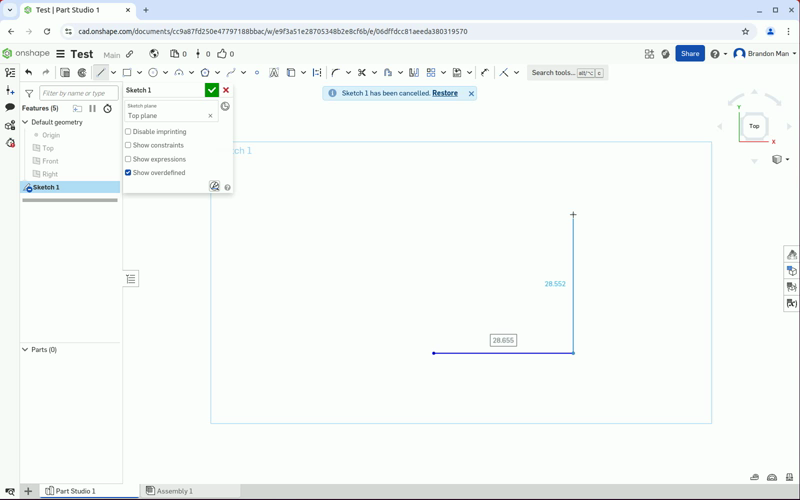
key_down(shift)
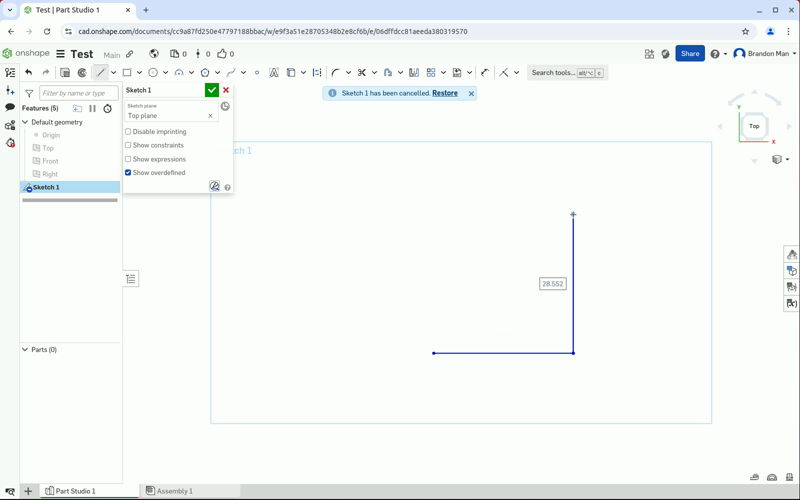
mouse_move(433, 214)
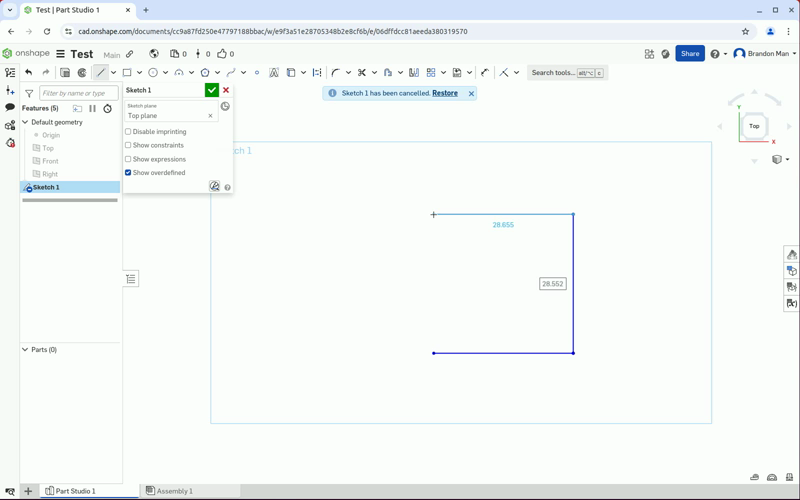
click(433, 214)
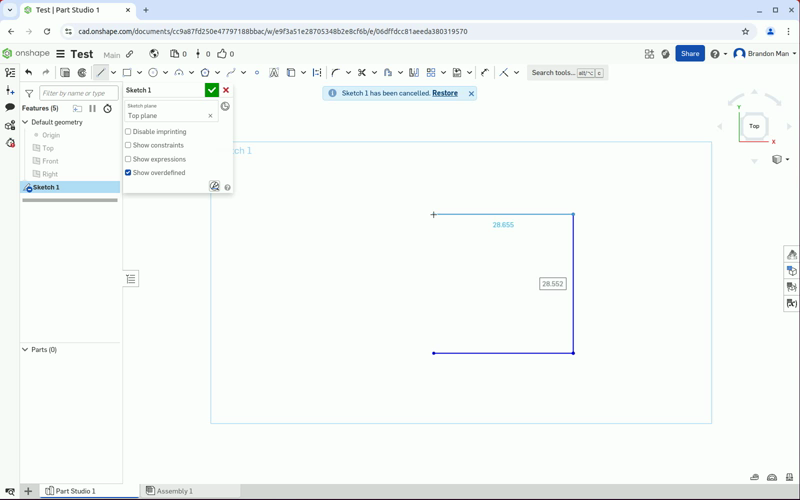
key_up(shift)
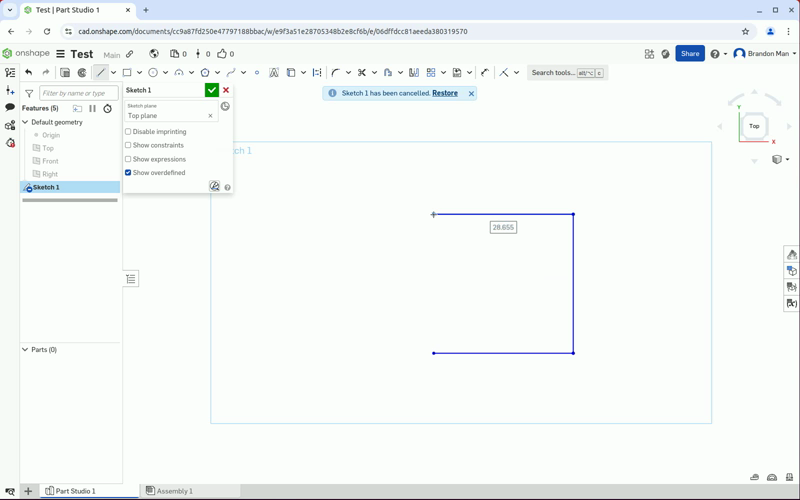
key_down(shift)
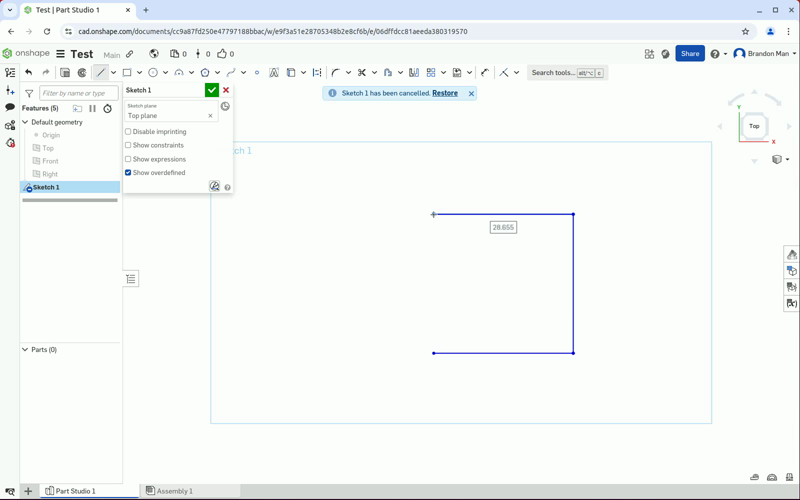
mouse_move(433, 353)
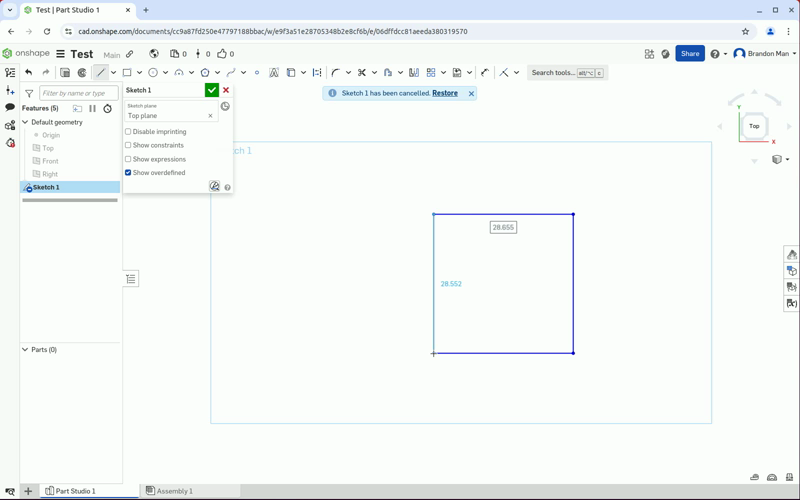
key_up(shift)
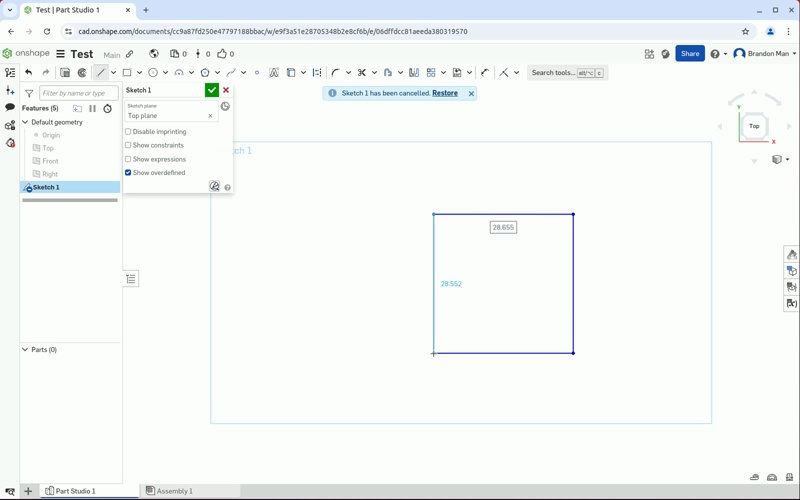
click(433, 353)
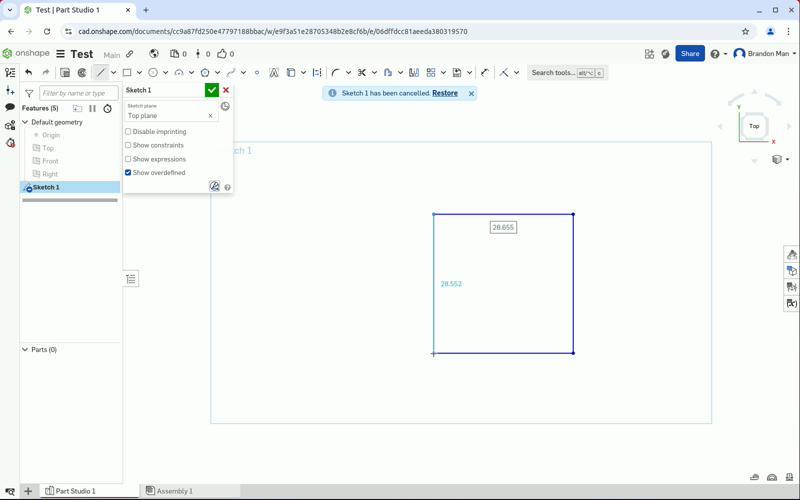
key(esc)
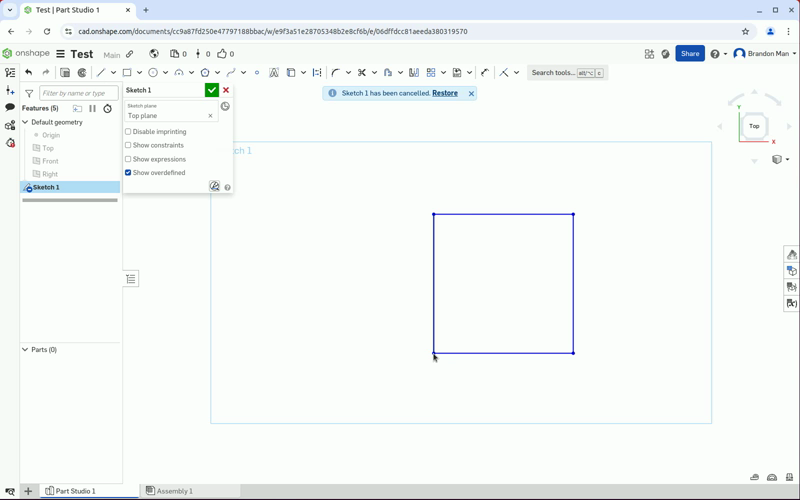
mouse_move(510, 336)
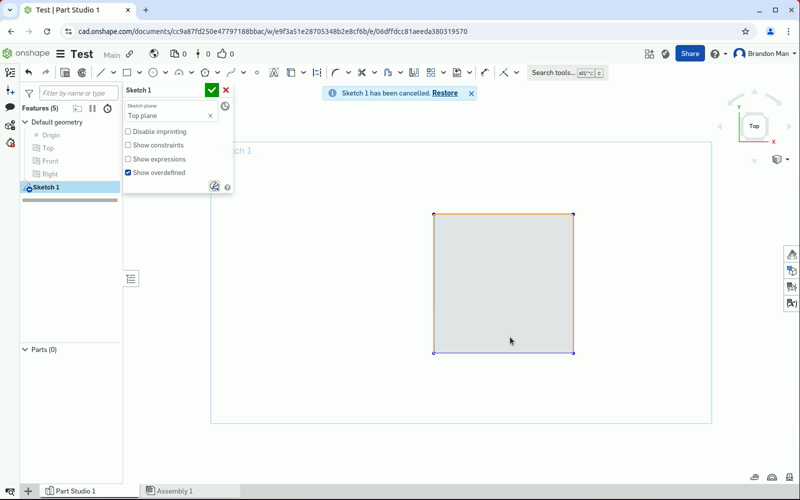
click(510, 336)
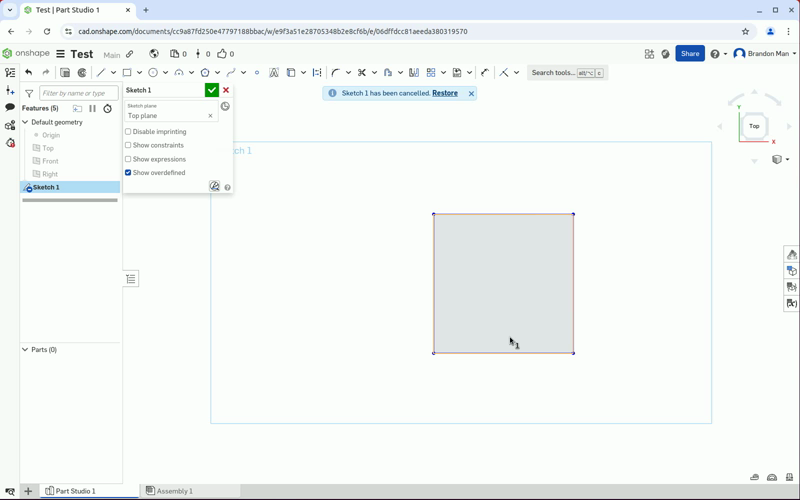
mouse_move(73, 352)
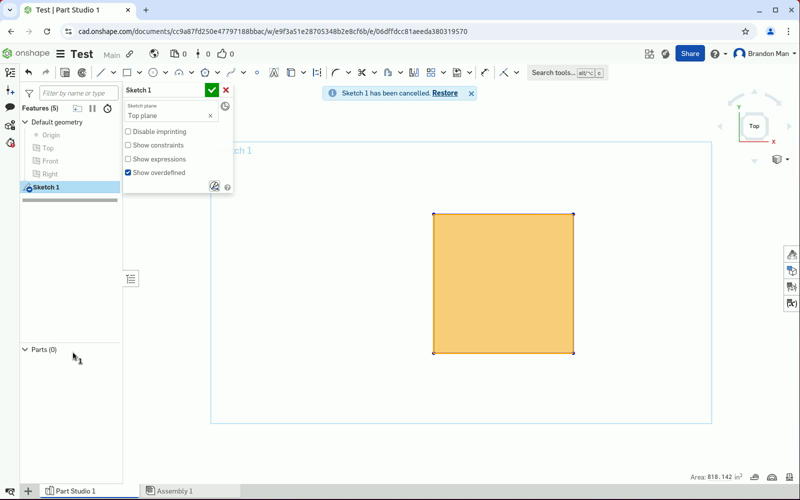
key(shift+y)
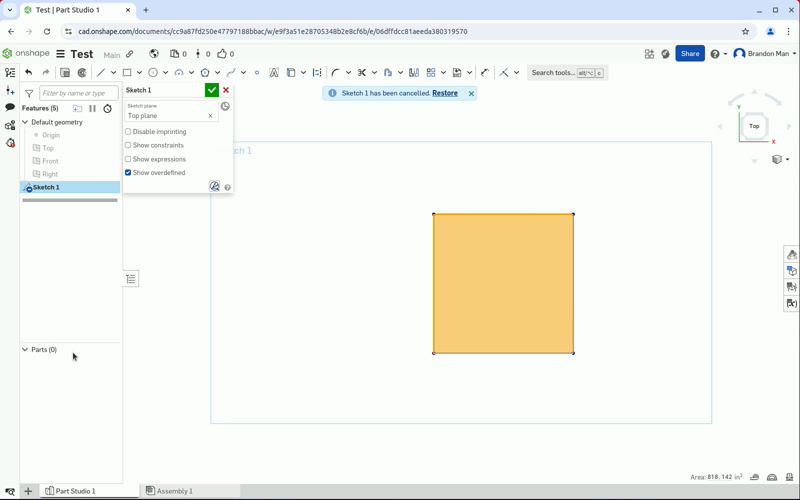
key(shift+e)
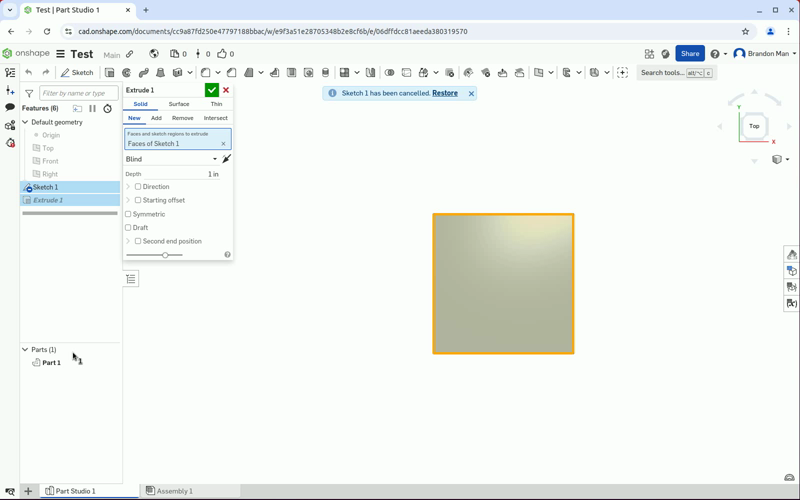
mouse_move(143, 106)
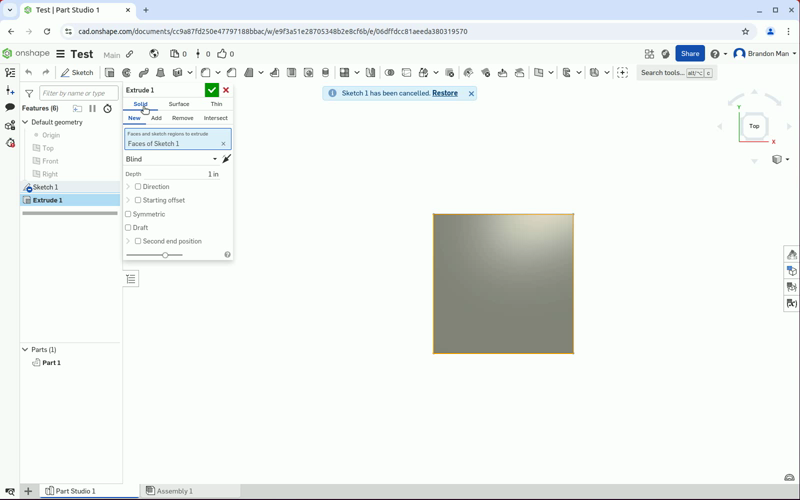
click(143, 106)
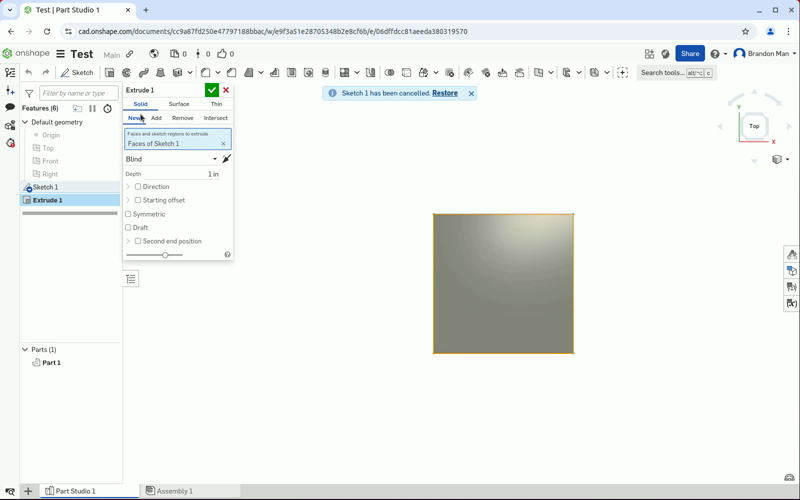
mouse_move(137, 120)
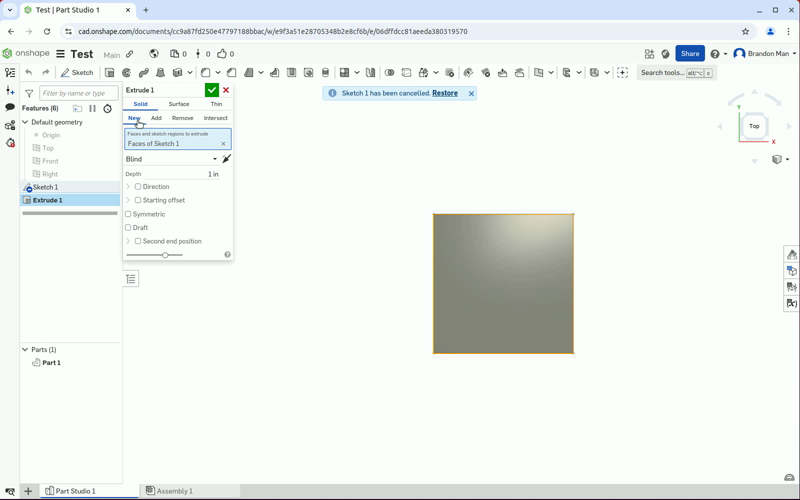
click(137, 120)
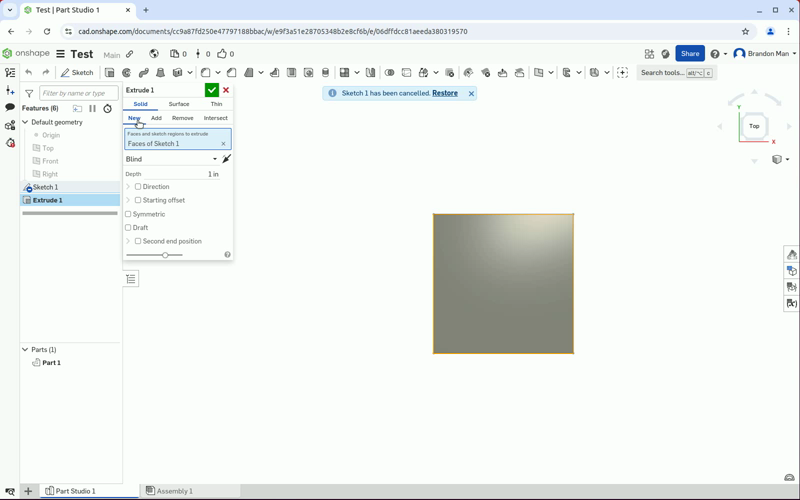
key(tab, 4)
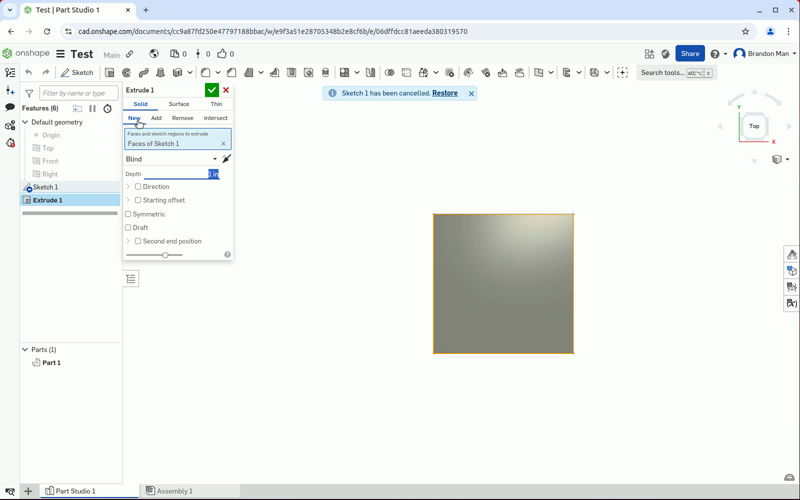
text(1.444)
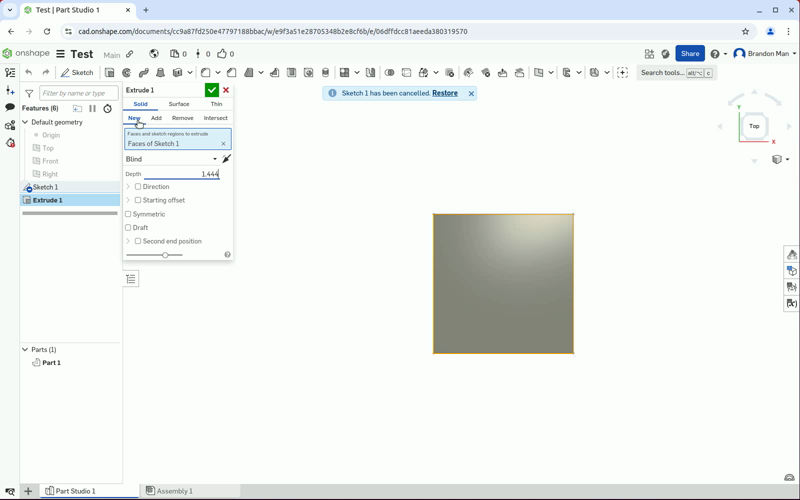
key(enter)
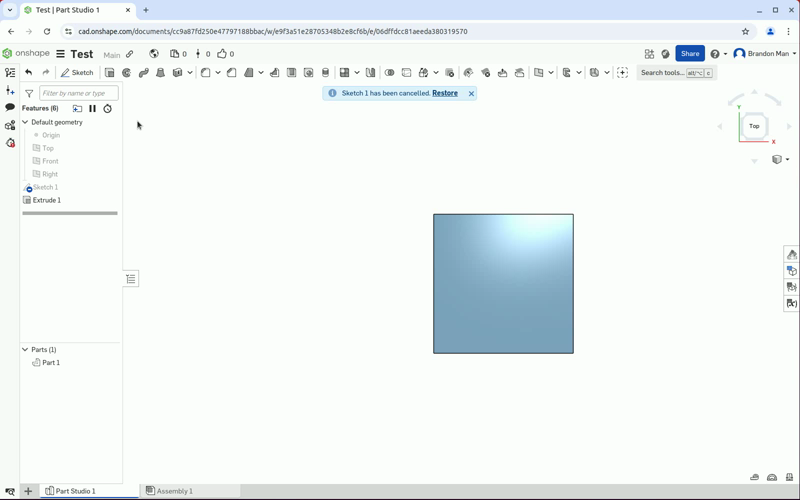
key(shift+h)
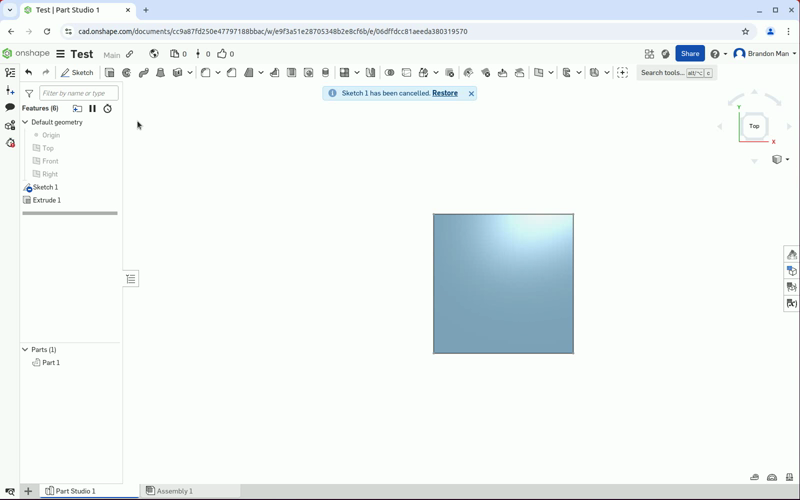
key(shift+h)
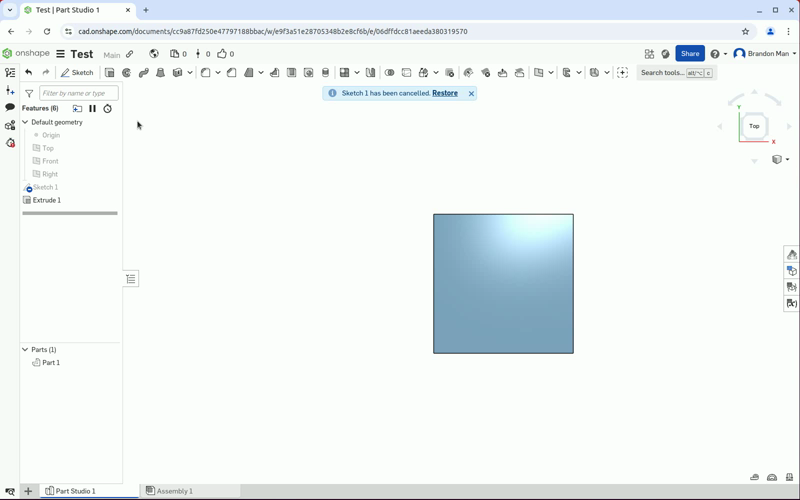
mouse_move(73, 189)
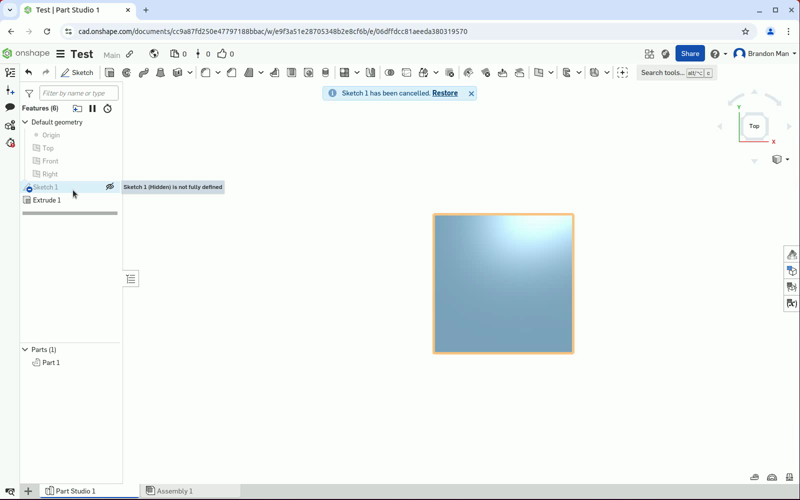
click(73, 189)
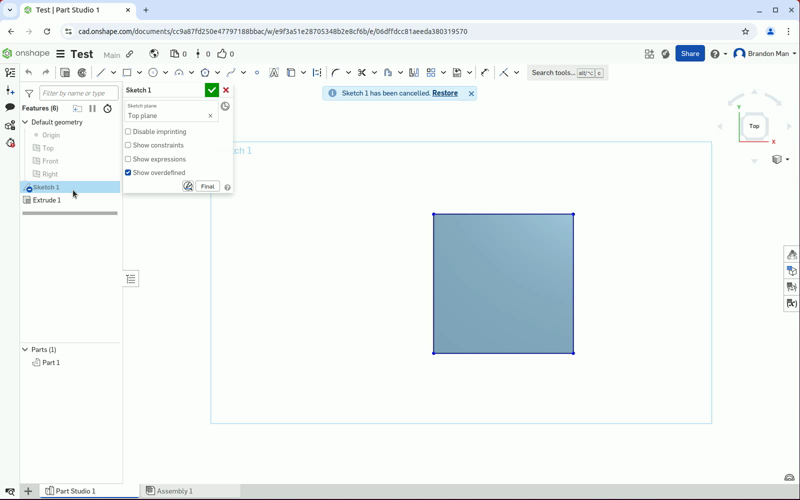
mouse_move(229, 92)
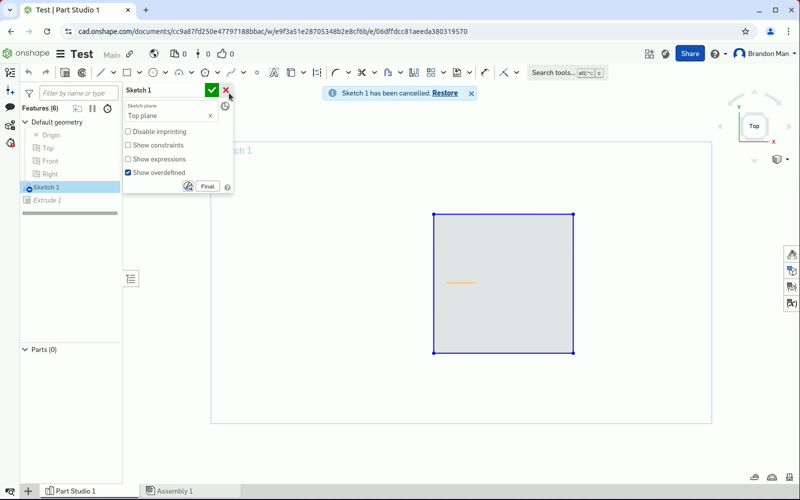
click(229, 92)
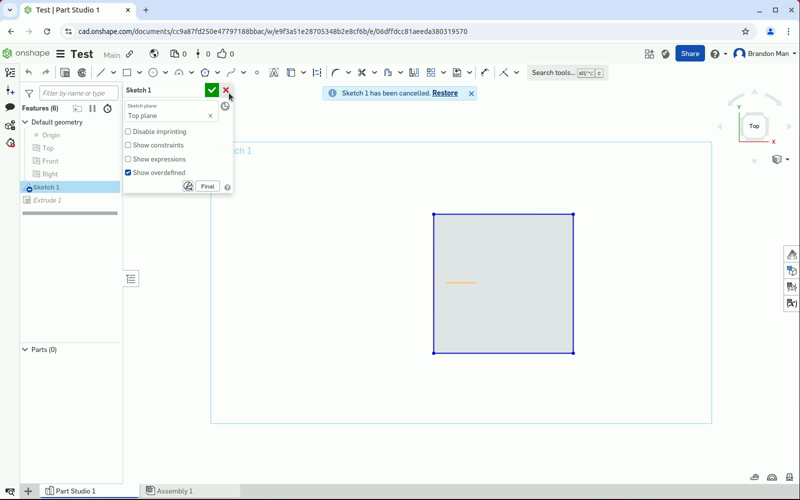
key(shift+s)
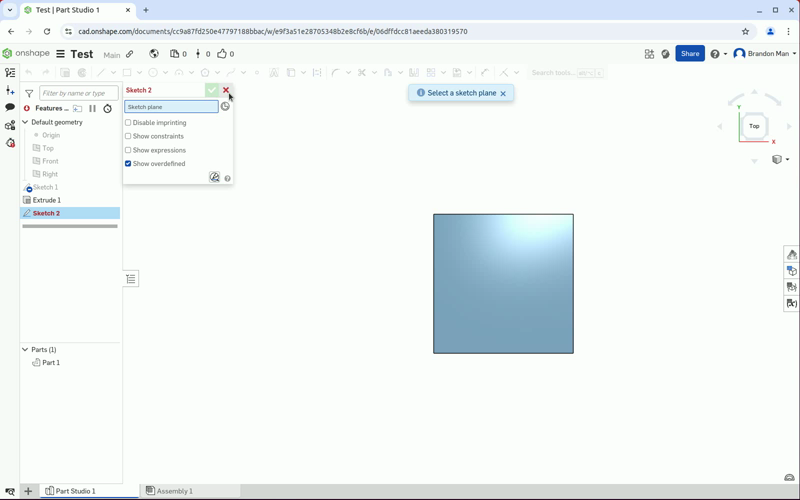
mouse_move(73, 150)
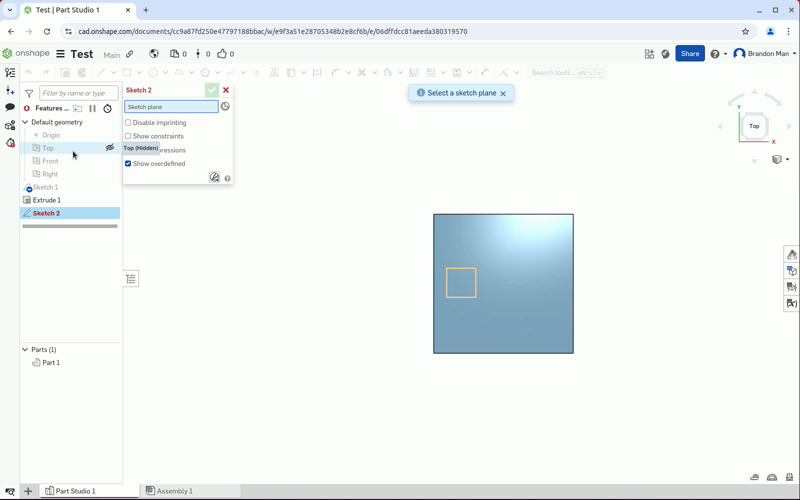
click(73, 150)
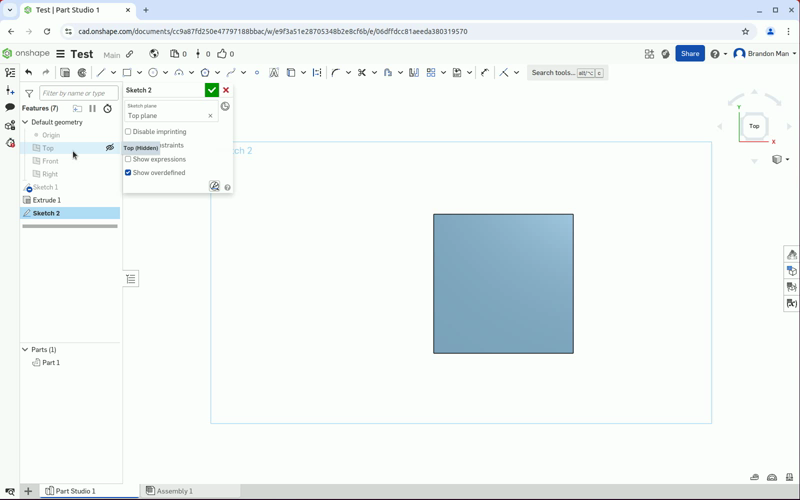
mouse_move(73, 352)
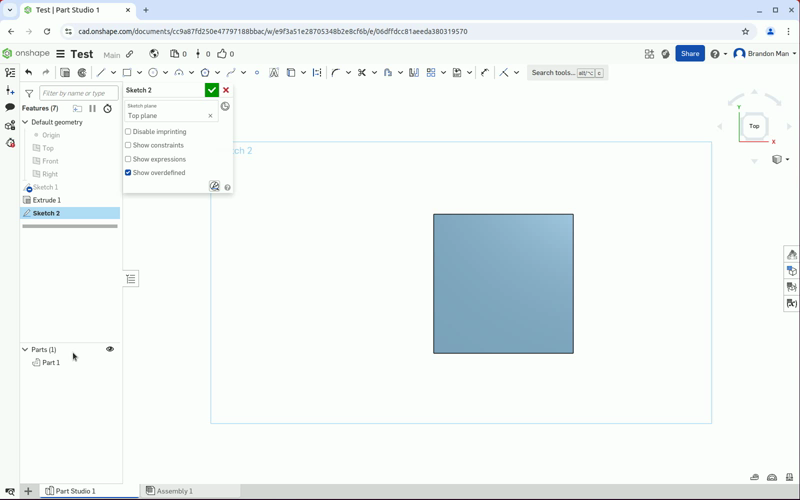
key(y)
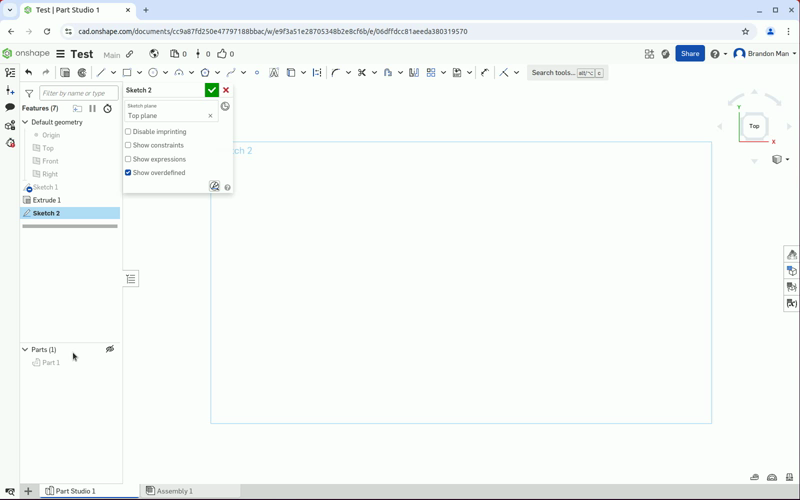
key(l)
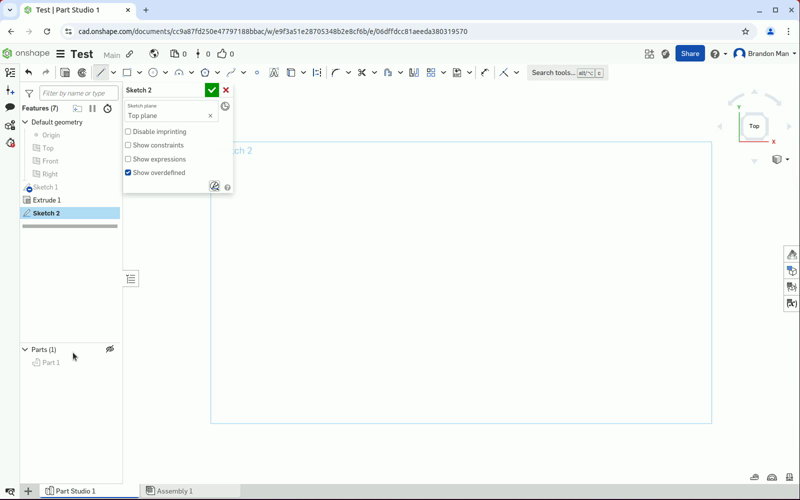
key_down(shift)
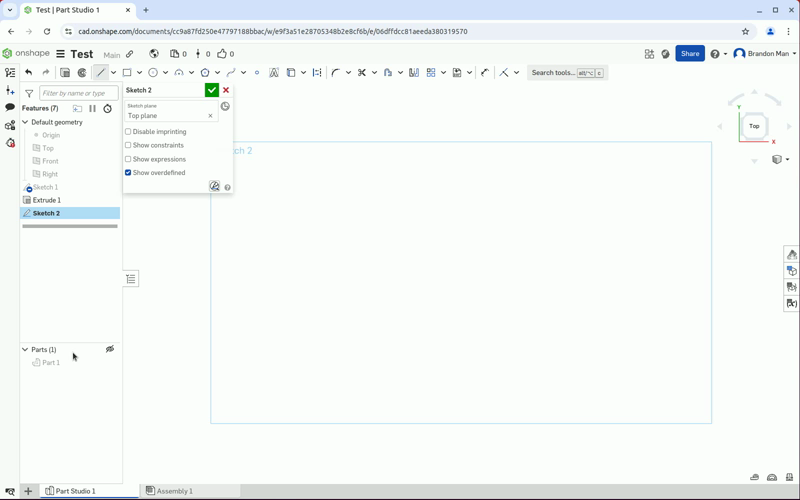
mouse_move(487, 301)
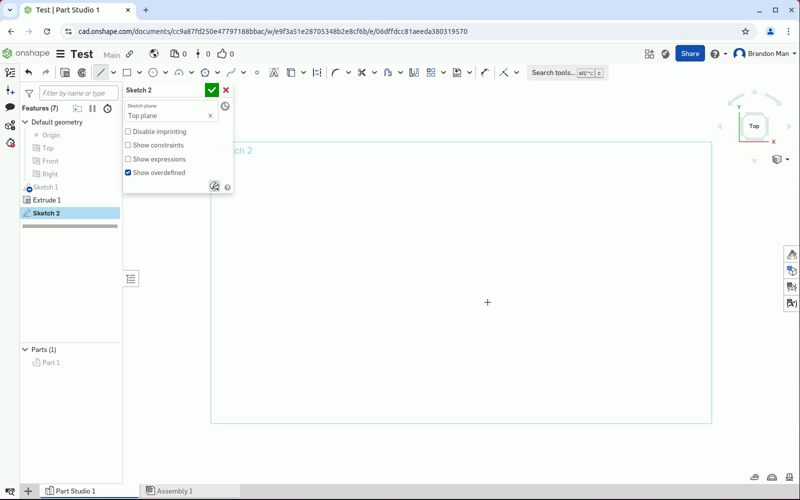
click(487, 301)
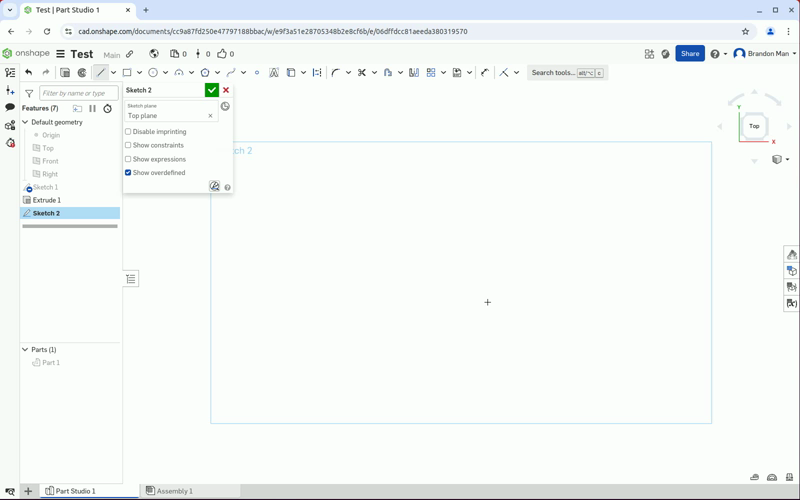
key_up(shift)
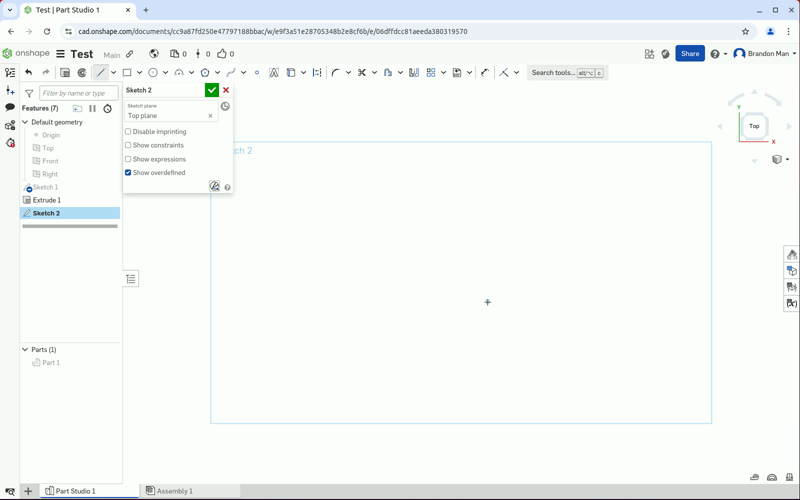
key_down(shift)
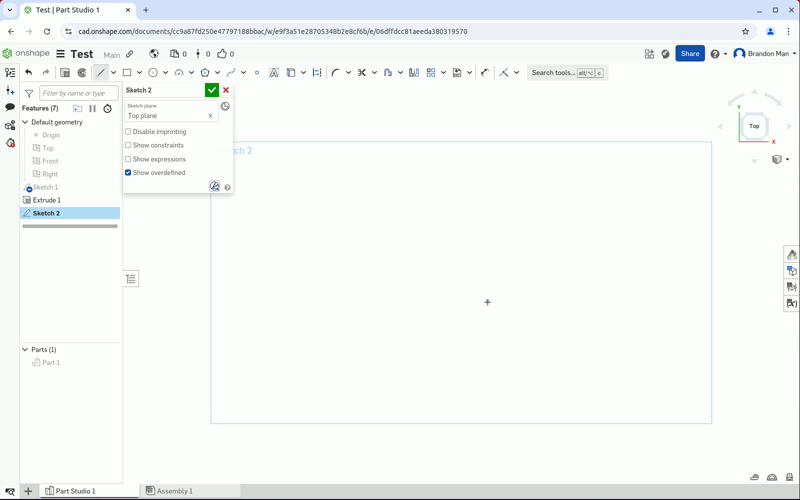
mouse_move(517, 301)
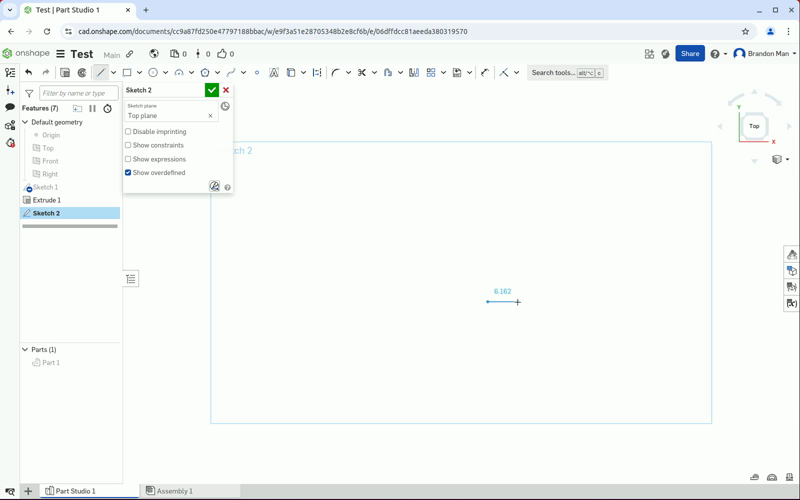
mouse_move(510, 301)
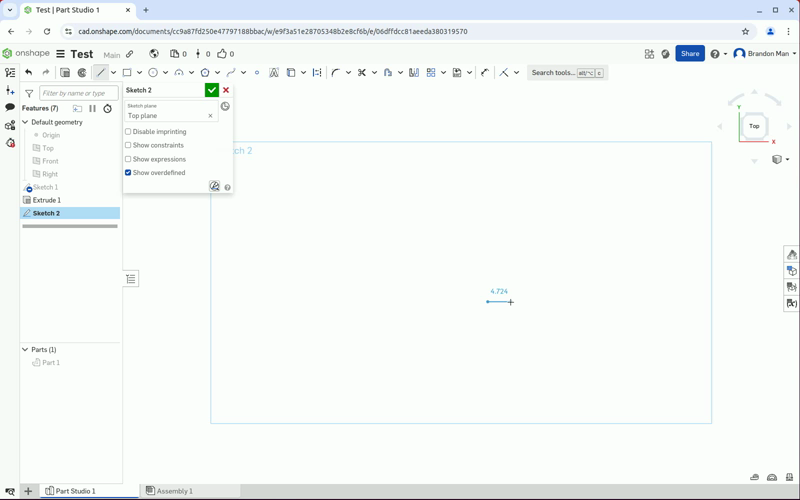
click(510, 301)
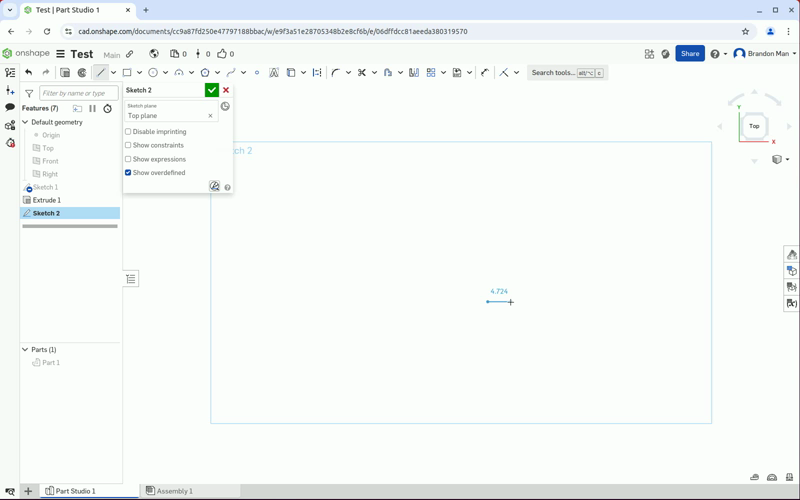
key_up(shift)
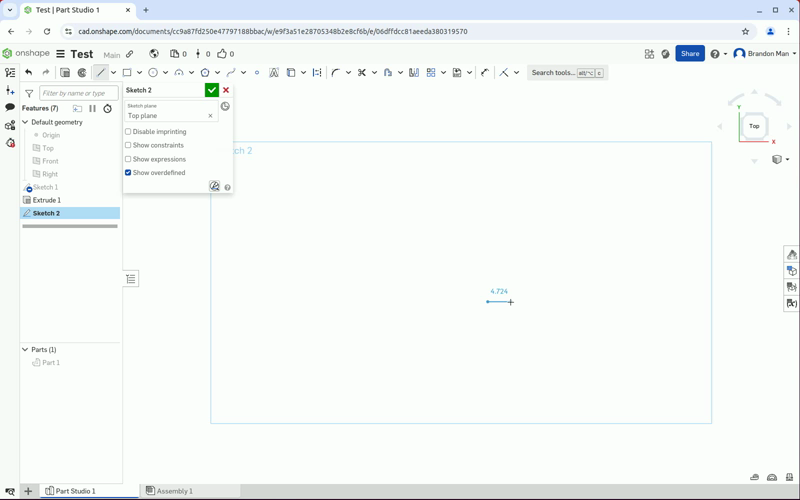
key_down(shift)
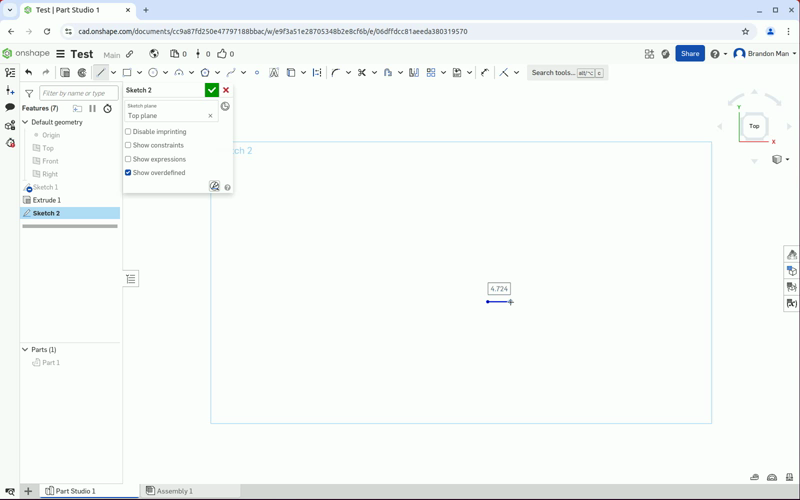
mouse_move(540, 301)
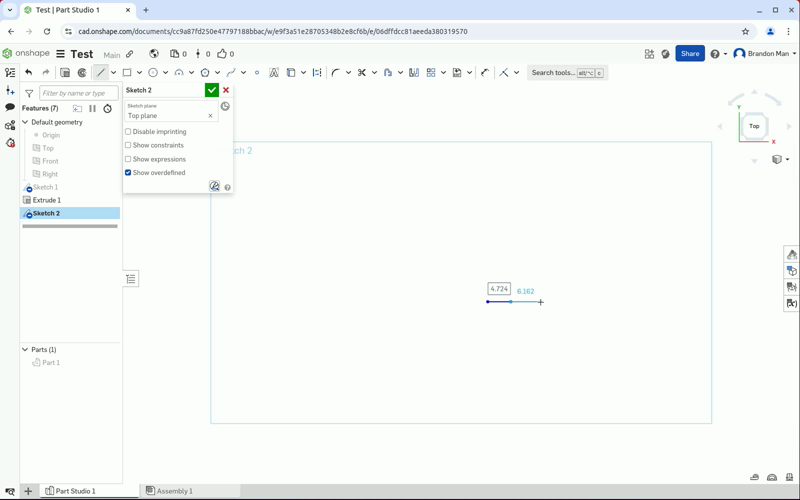
mouse_move(510, 269)
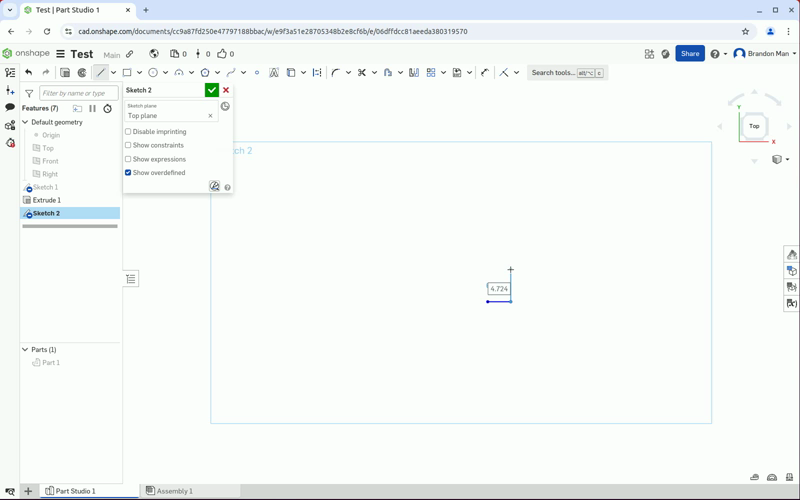
click(510, 269)
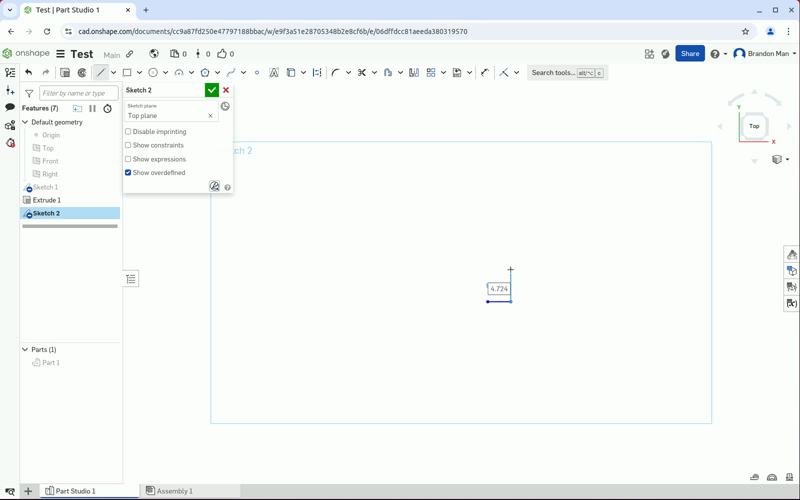
key_up(shift)
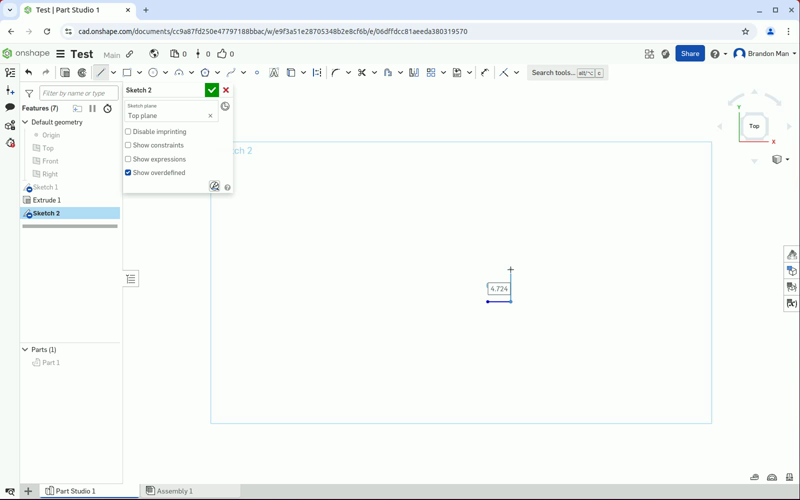
key_down(shift)
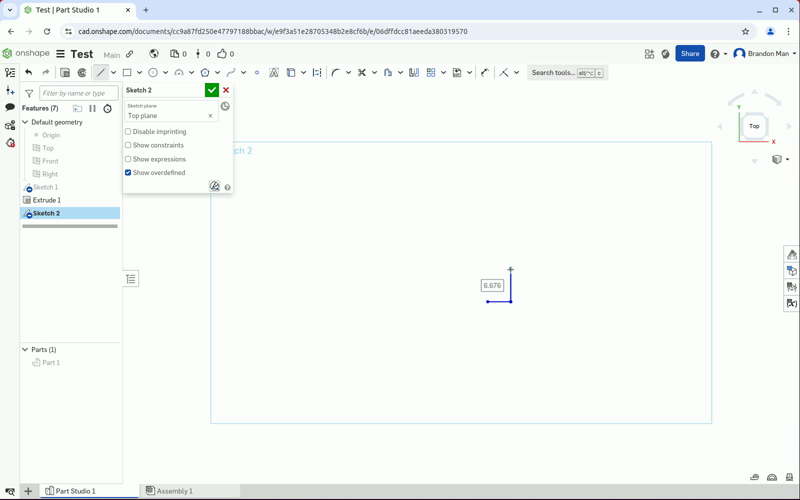
mouse_move(540, 269)
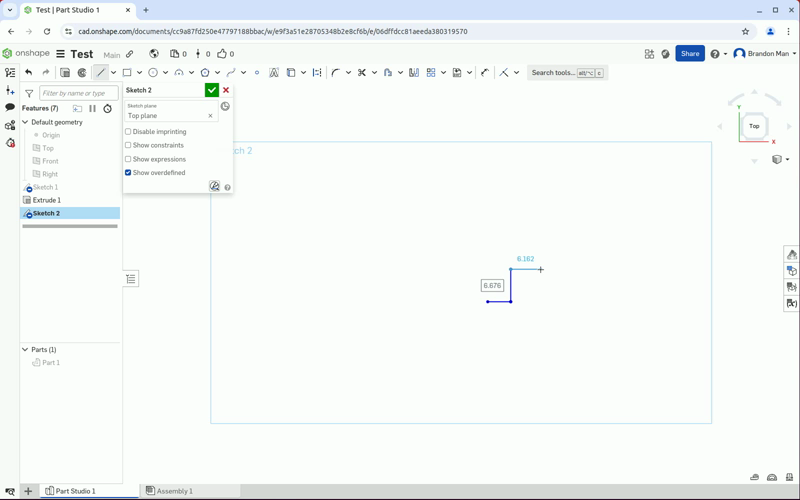
mouse_move(487, 269)
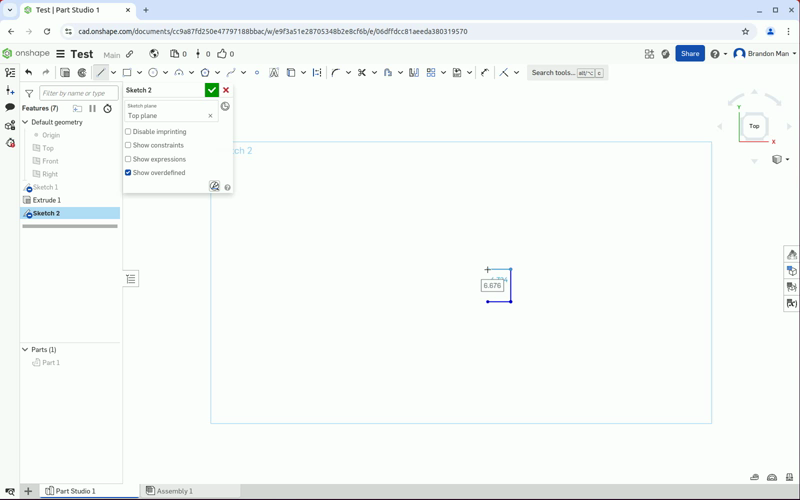
click(487, 269)
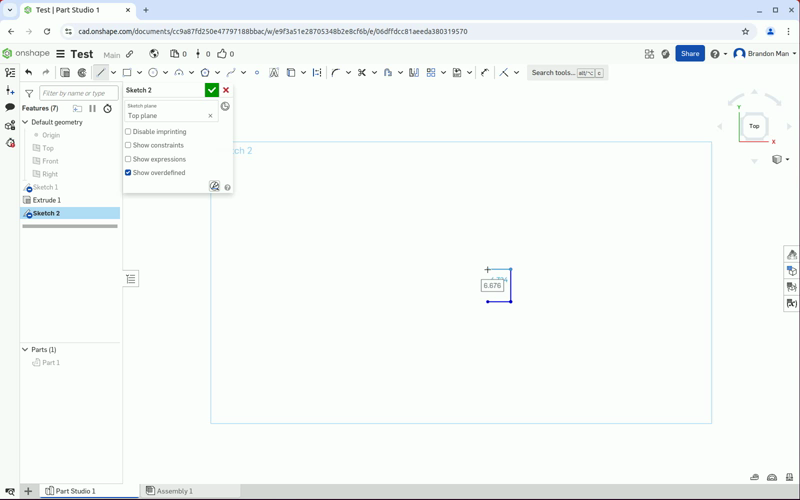
key_up(shift)
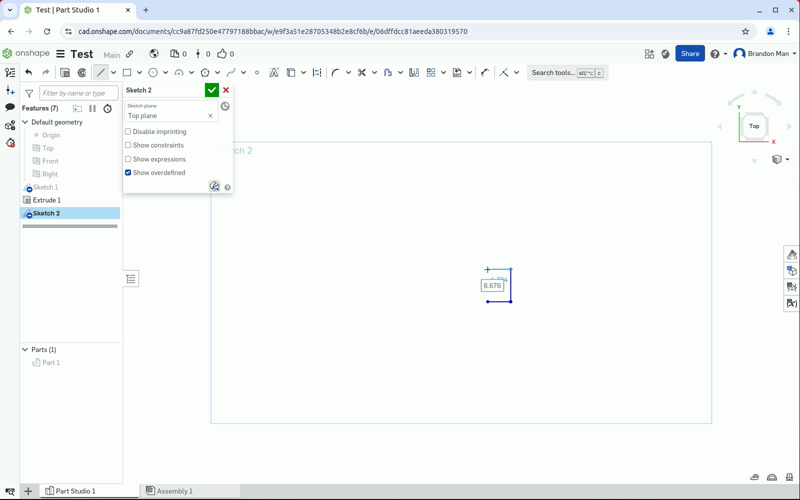
mouse_move(517, 269)
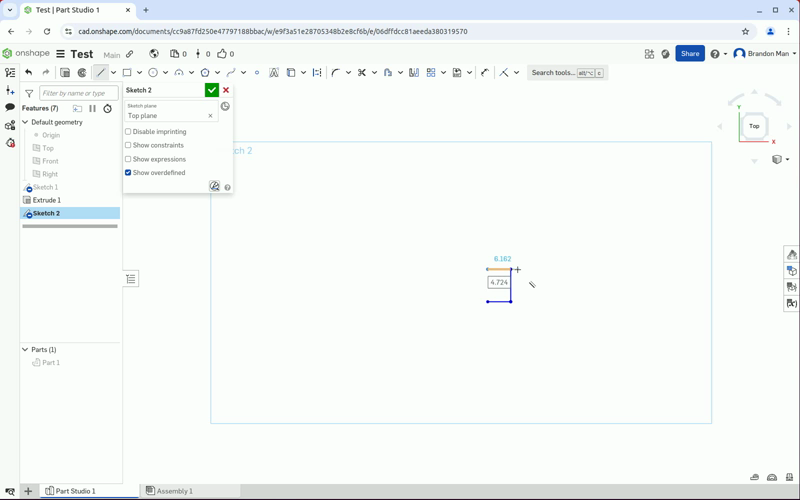
key_down(shift)
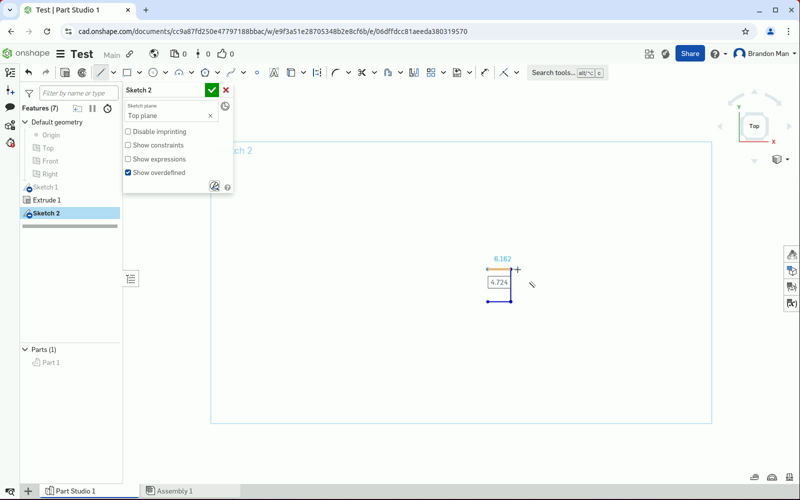
mouse_move(487, 301)
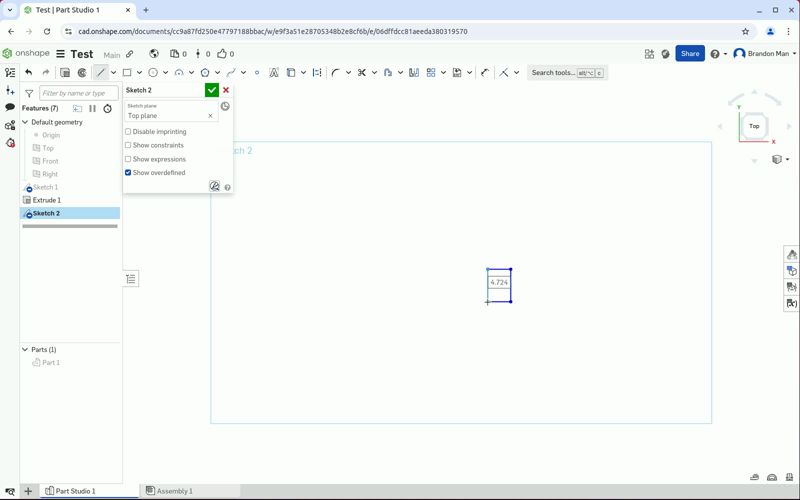
key_up(shift)
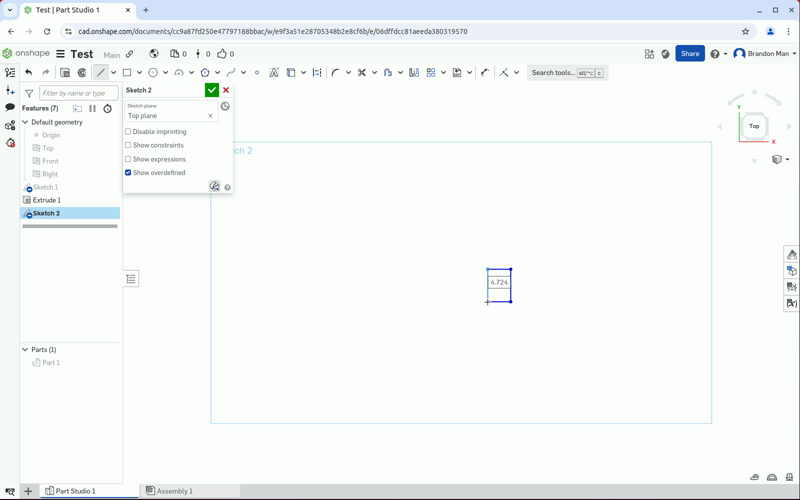
click(487, 301)
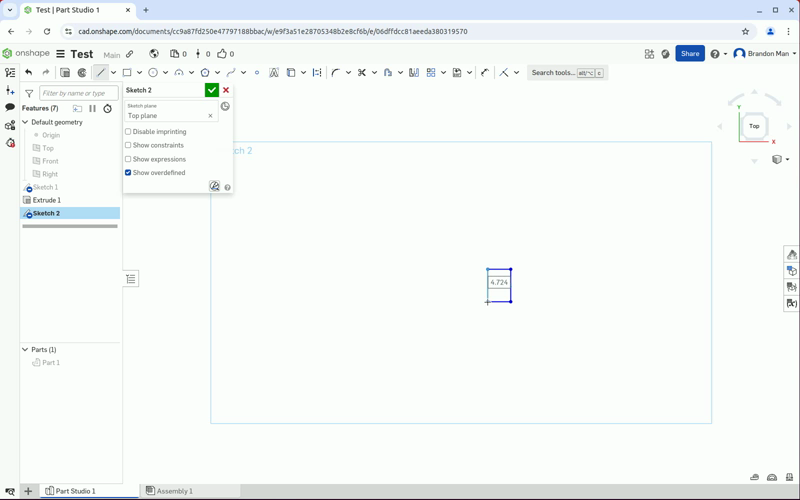
key(esc)
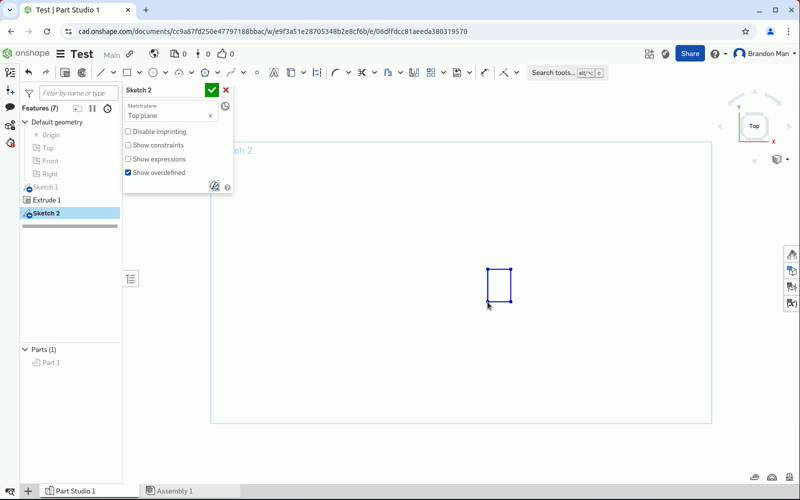
mouse_move(506, 275)
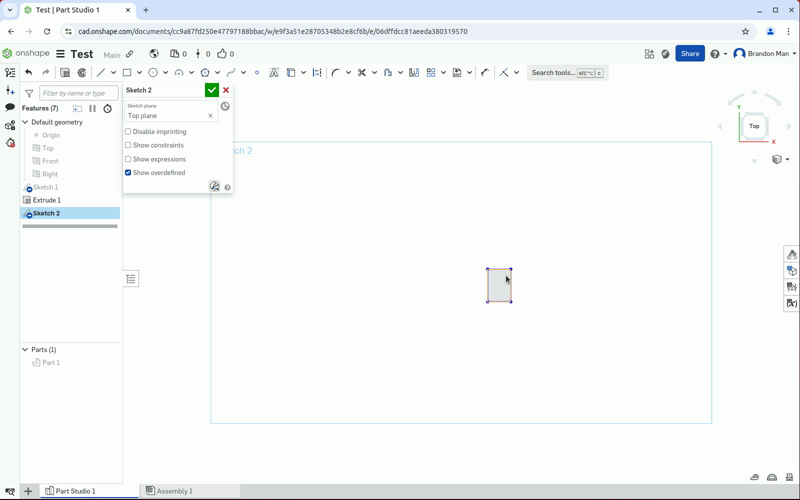
scroll(6)
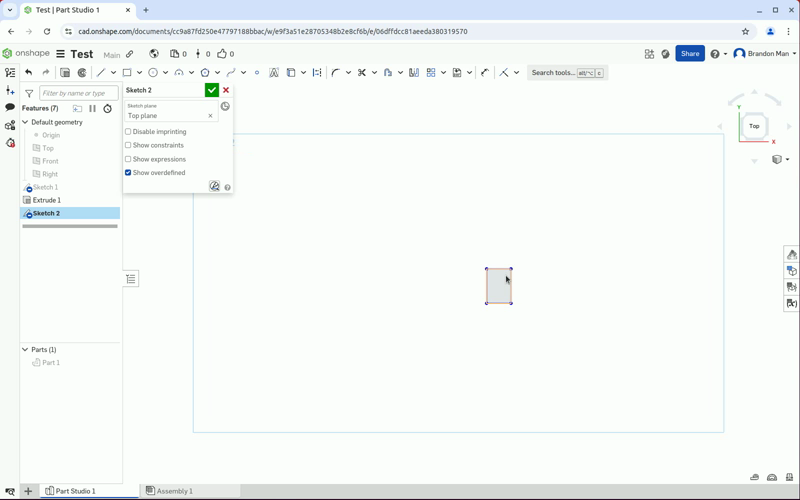
scroll(6)
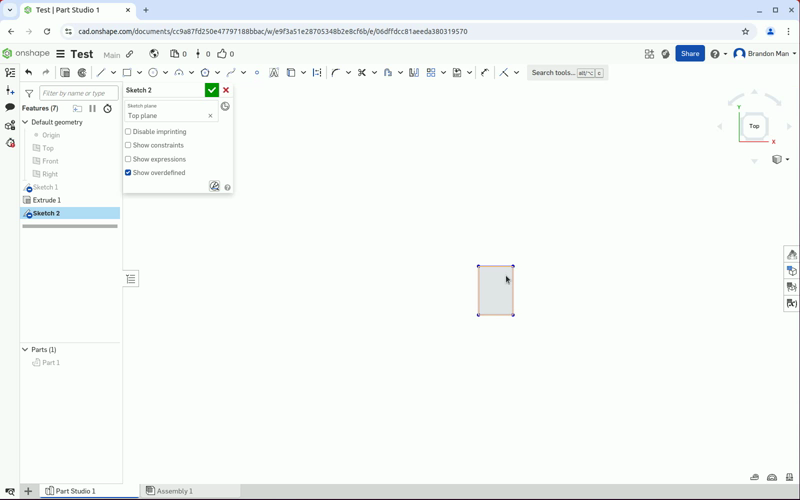
scroll(6)
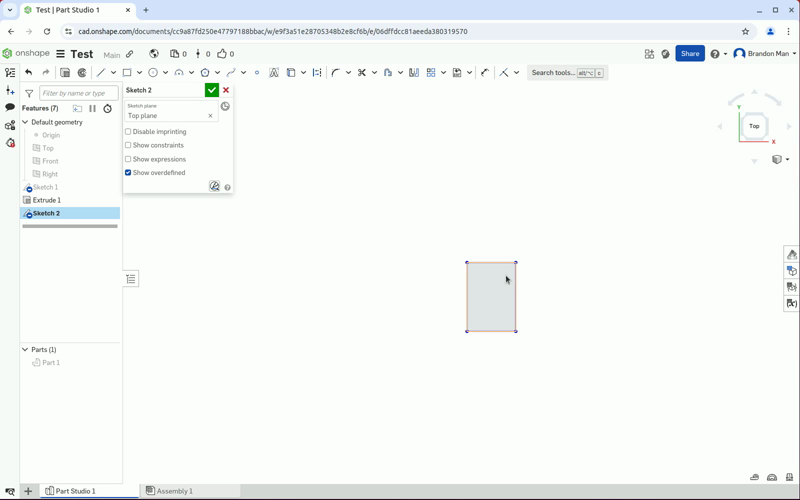
scroll(6)
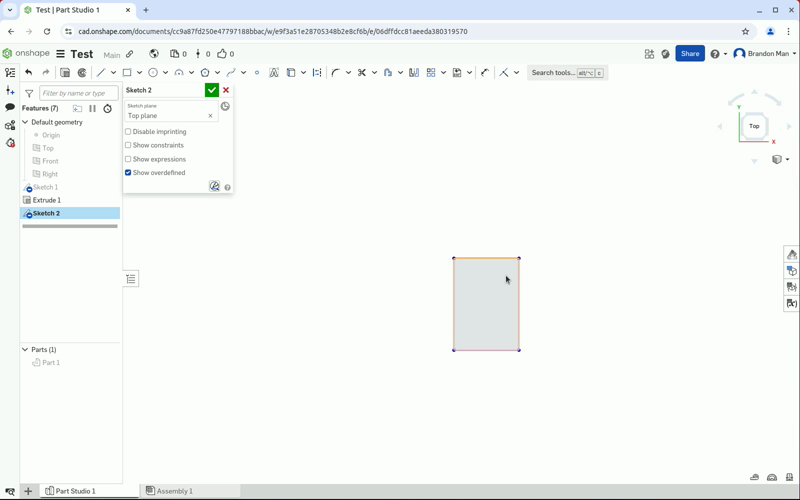
scroll(6)
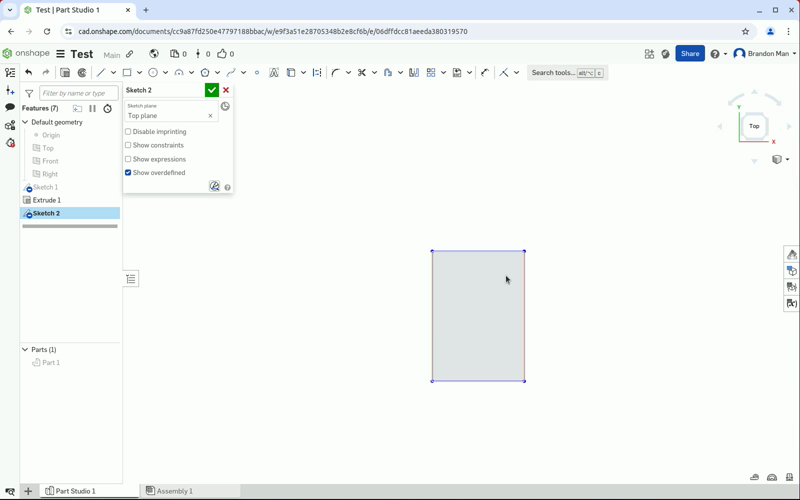
scroll(6)
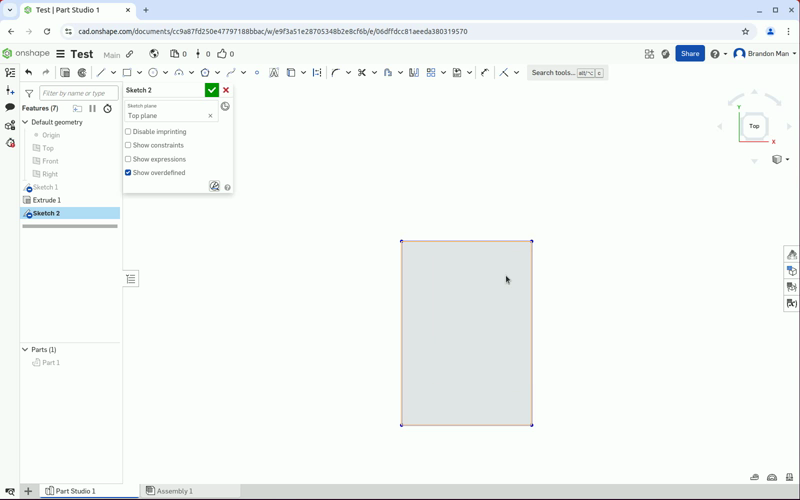
scroll(6)
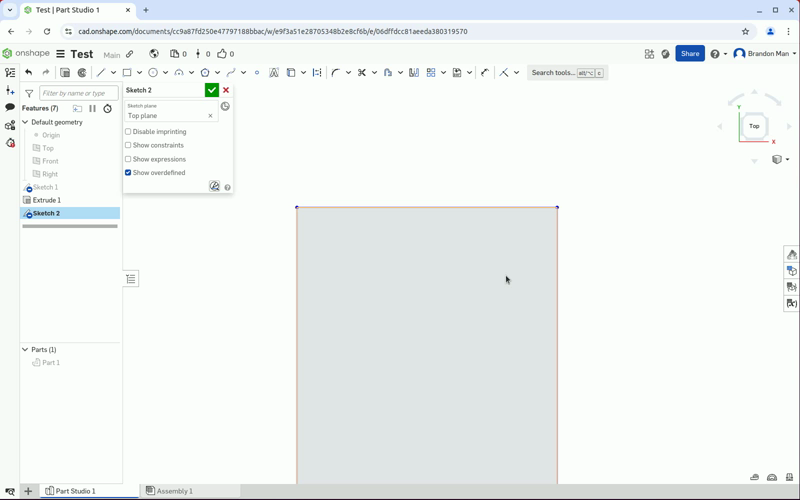
click(506, 275)
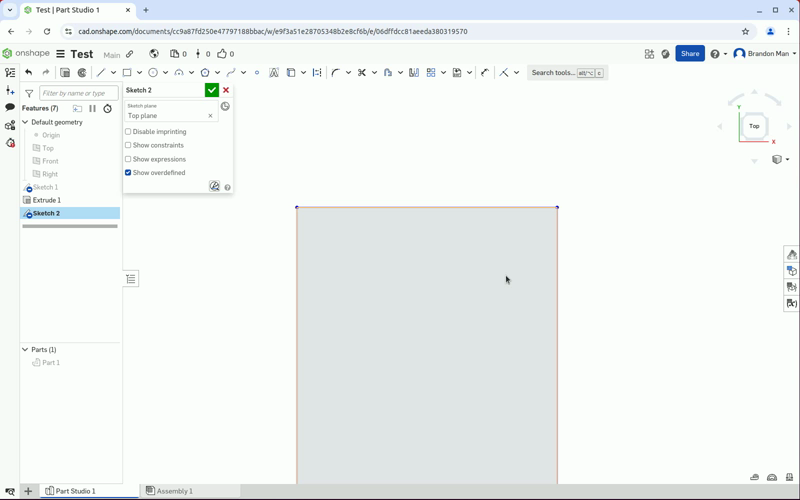
scroll(-6)
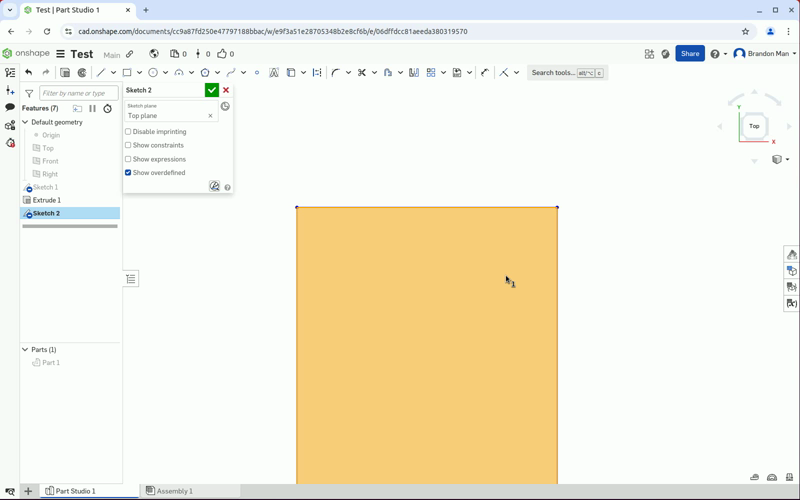
scroll(-6)
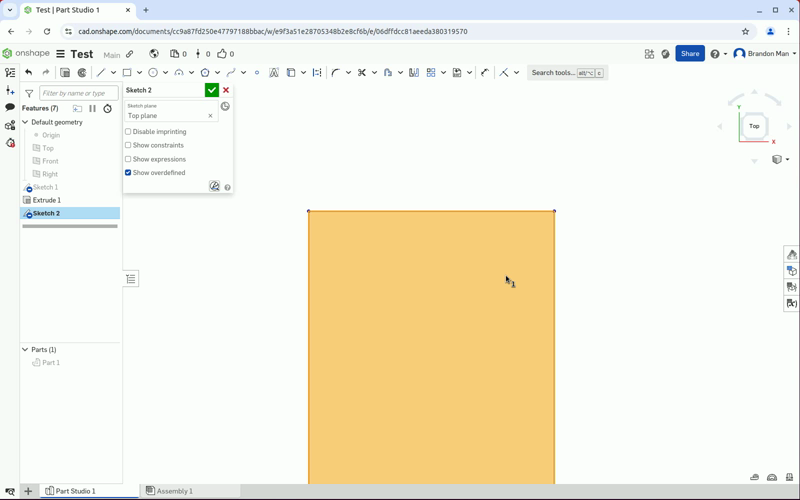
scroll(-6)
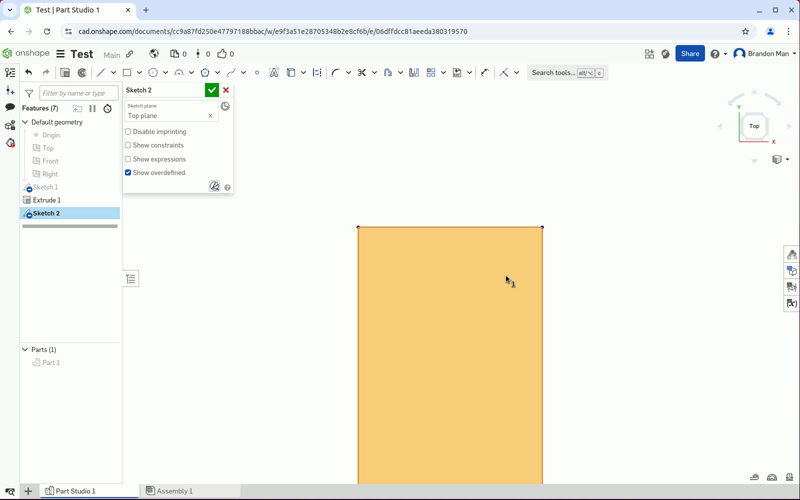
scroll(-6)
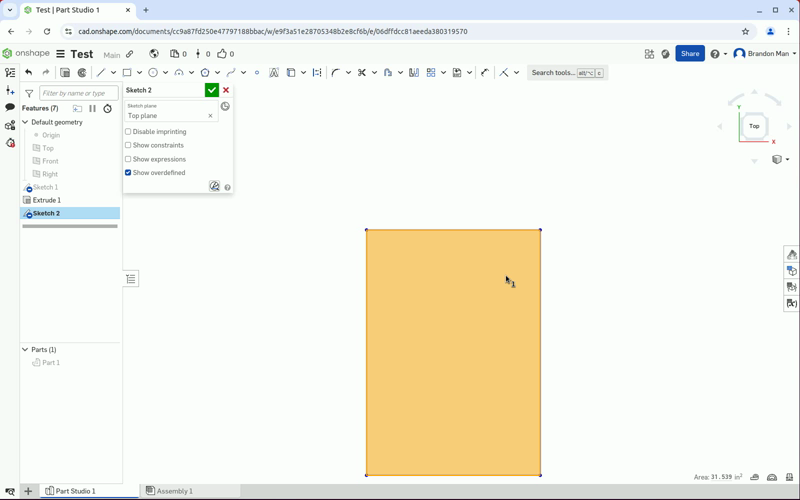
scroll(-6)
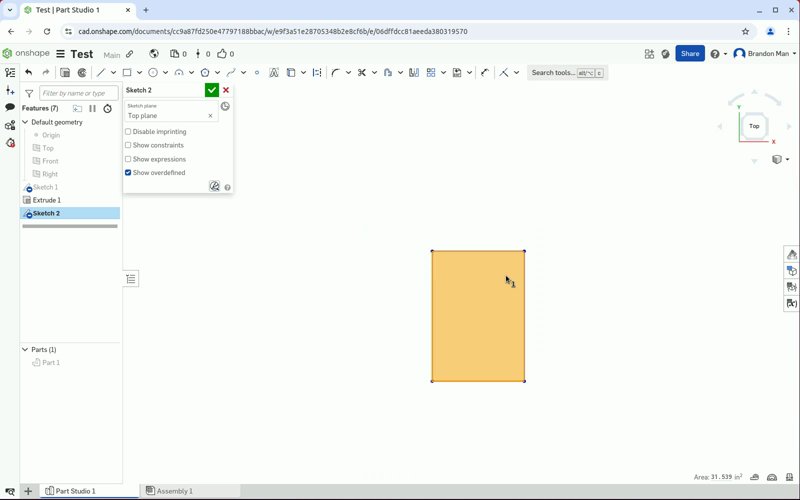
scroll(-6)
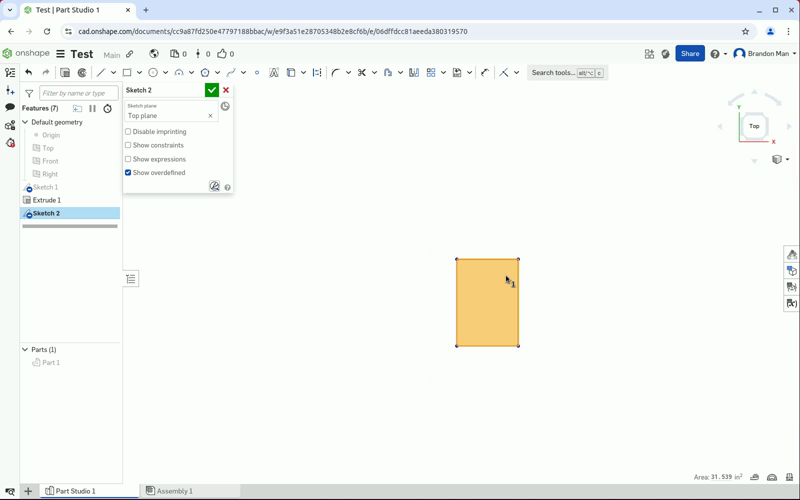
scroll(-6)
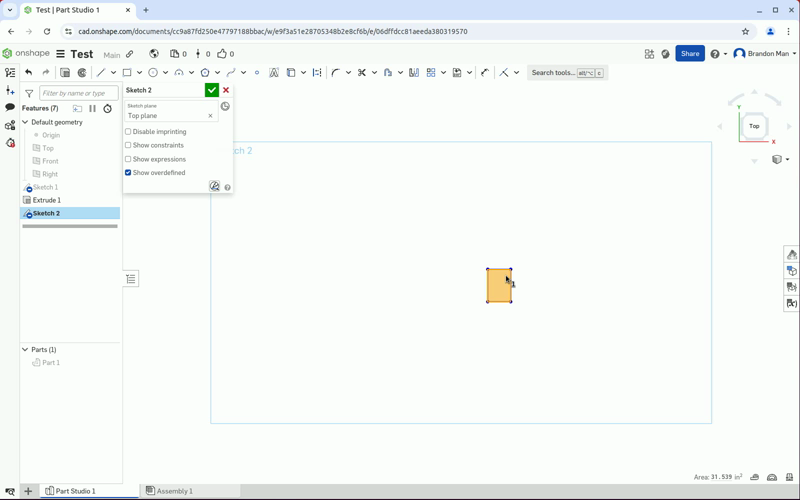
mouse_move(73, 352)
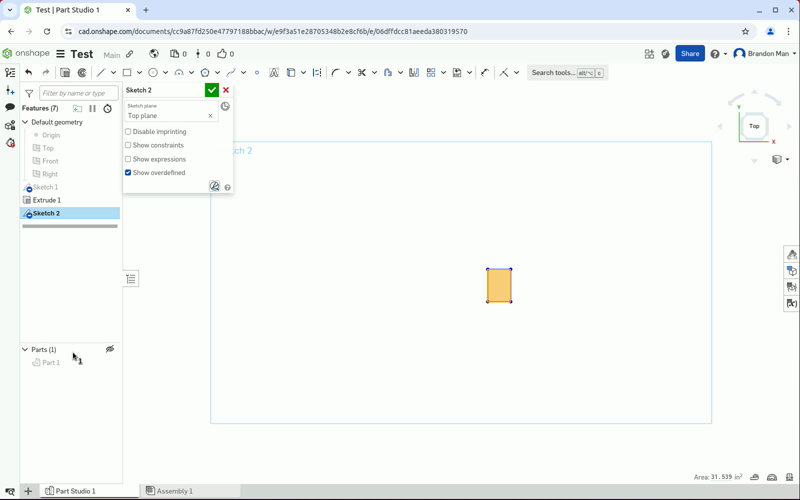
key(shift+y)
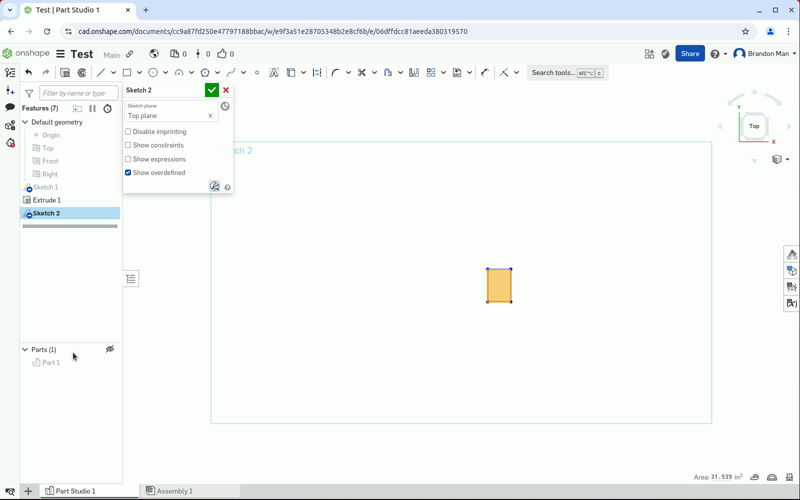
key(shift+e)
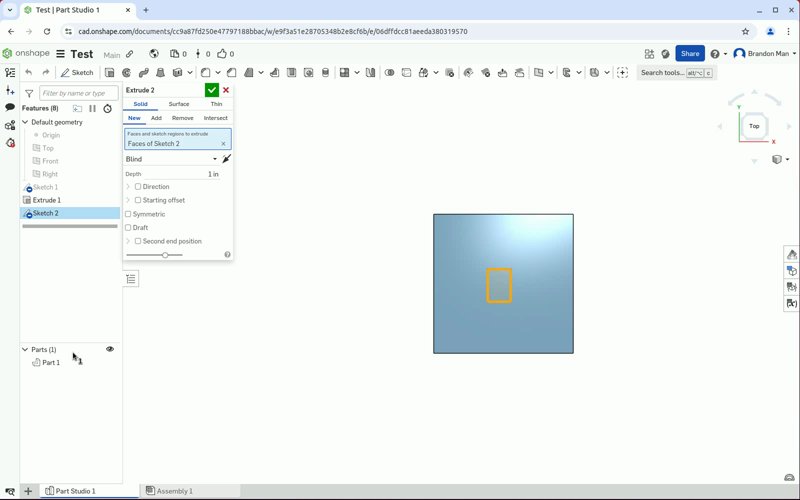
mouse_move(143, 106)
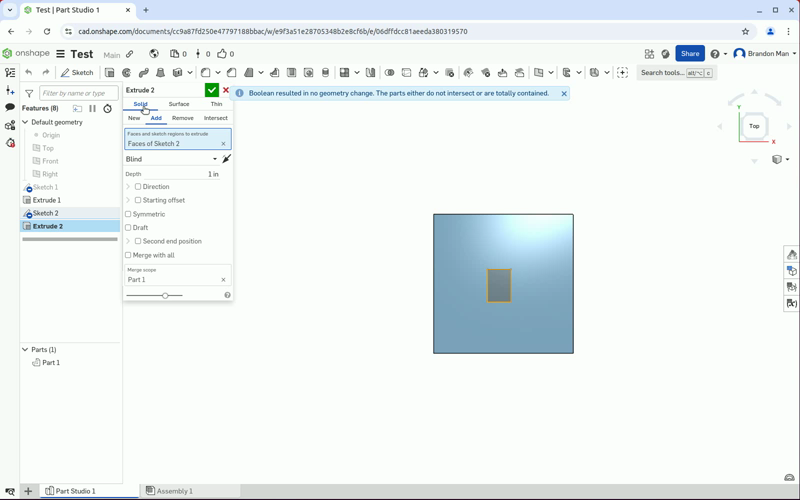
click(143, 106)
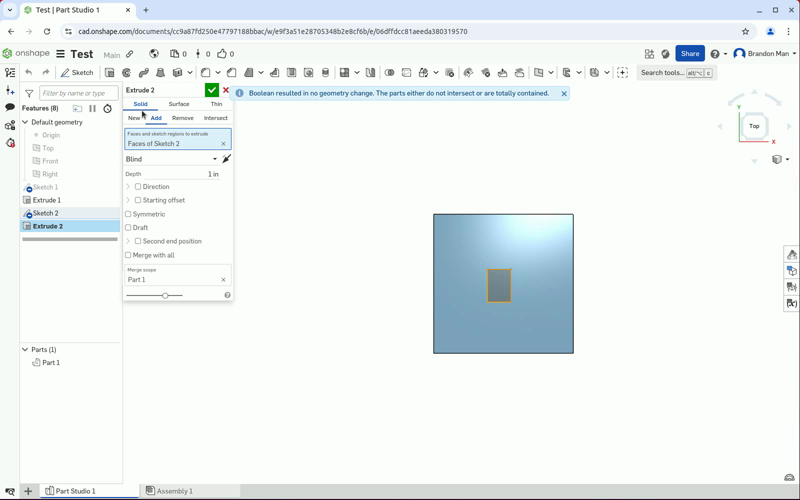
mouse_move(137, 120)
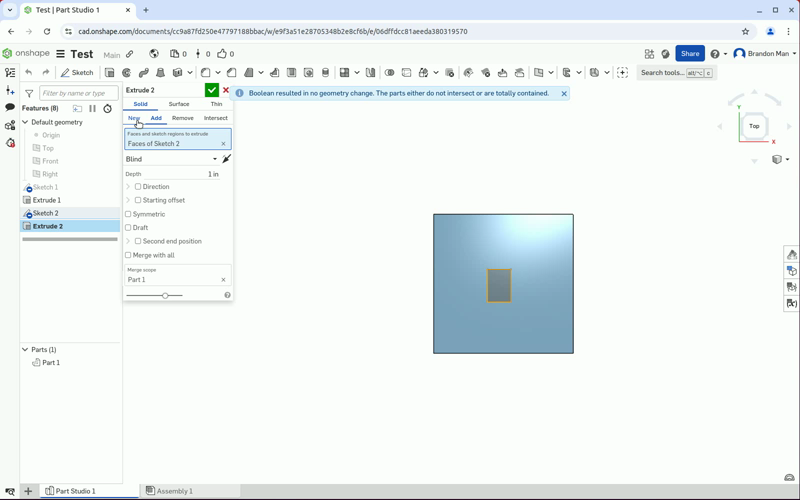
click(137, 120)
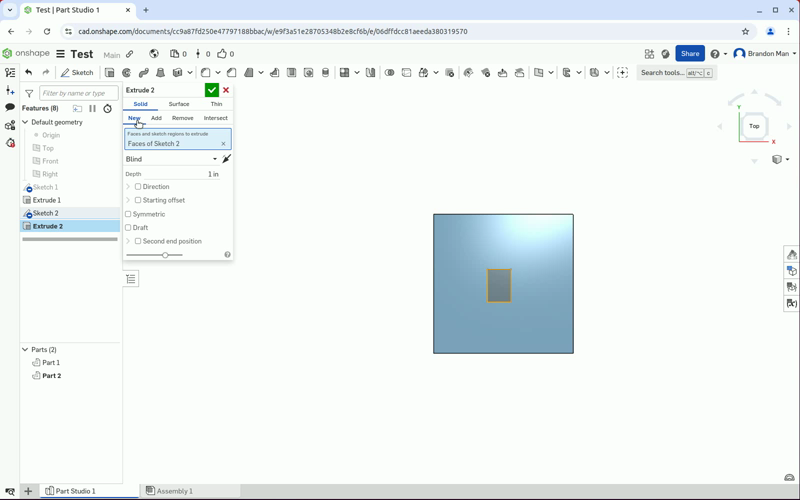
key(tab, 4)
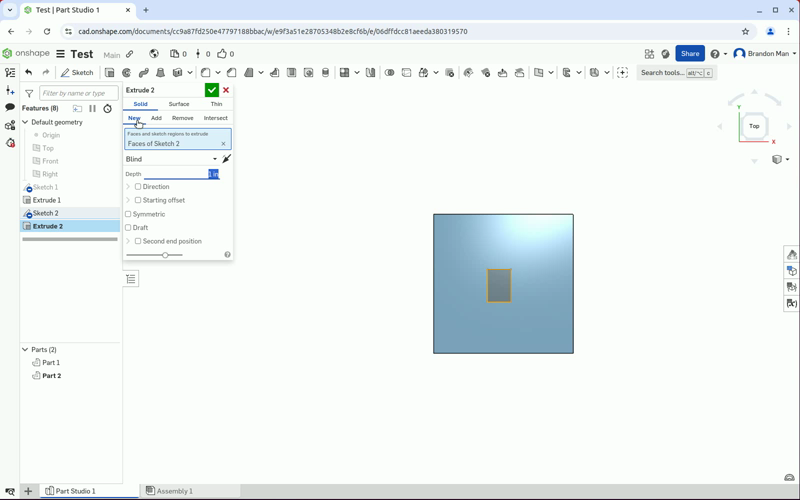
text(7.221)
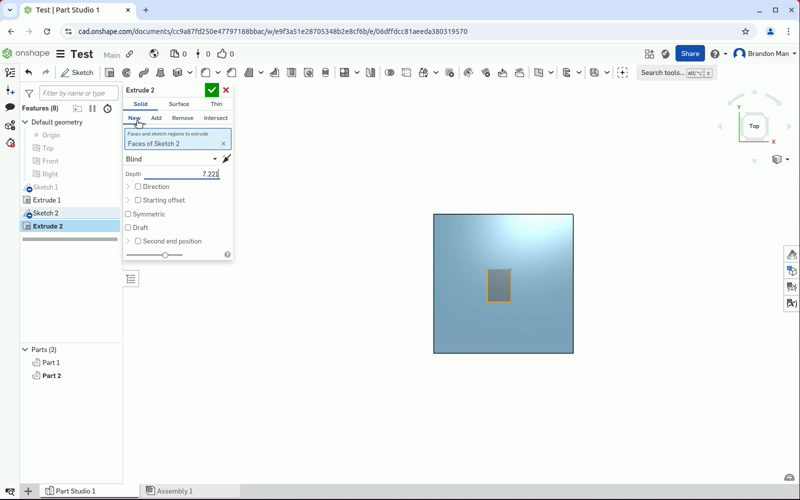
key(enter)
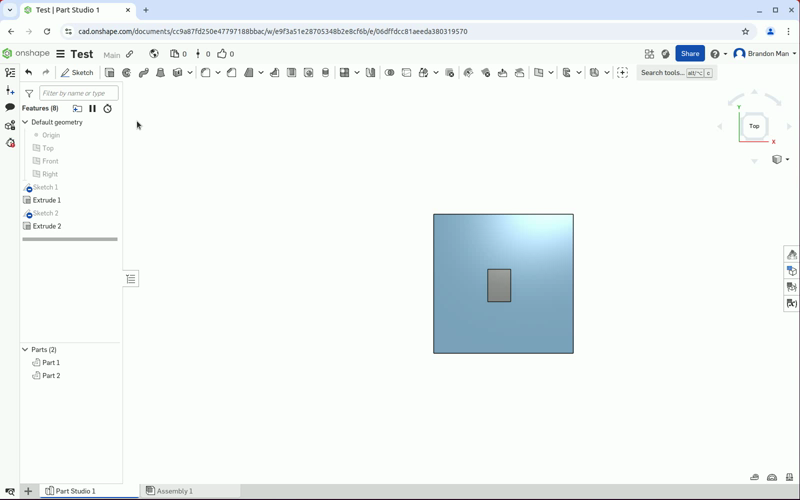
key(shift+h)
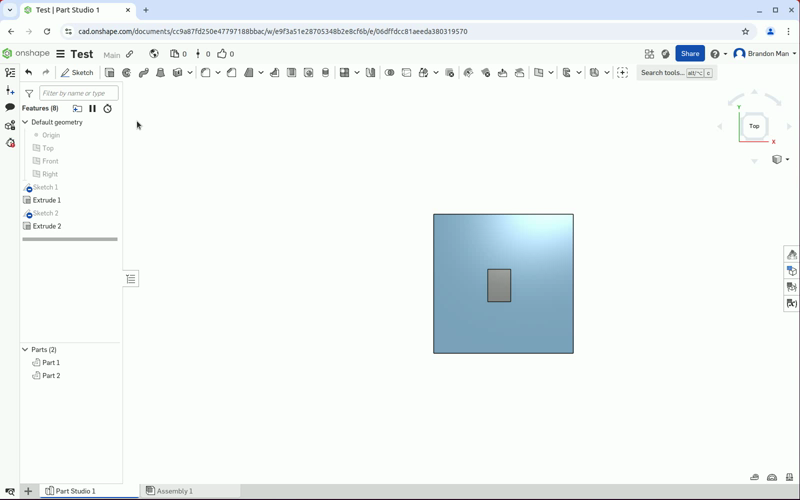
key(shift+h)
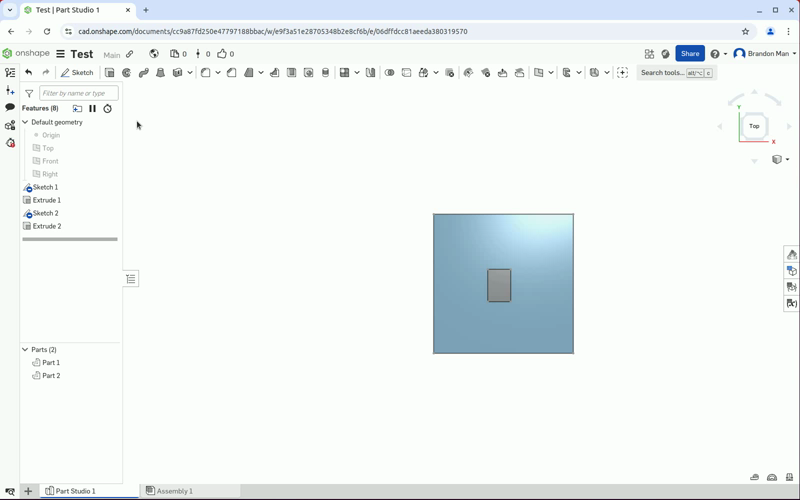
key(shift+7)
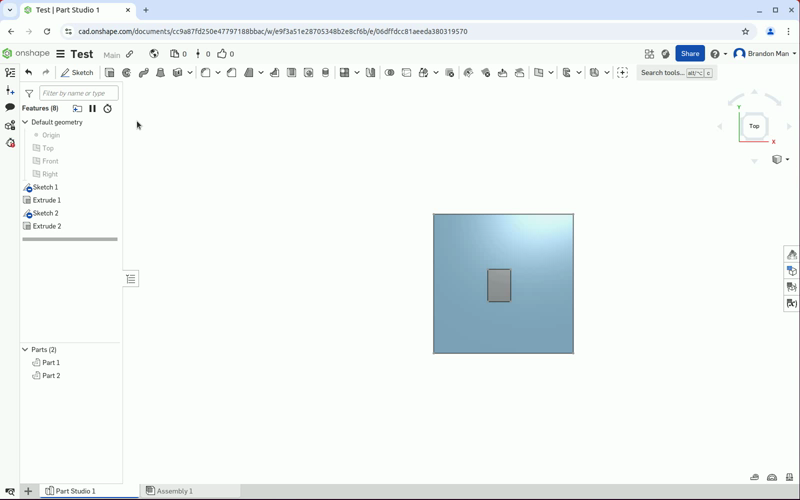
key(up, 3)
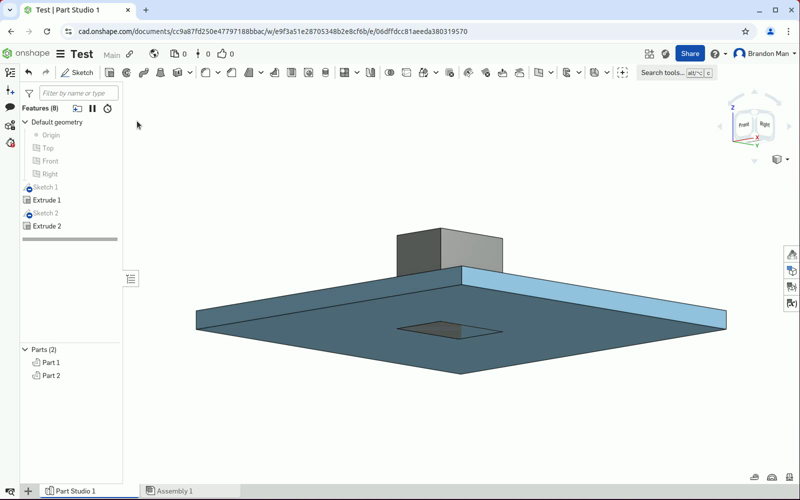
key(left, 3)
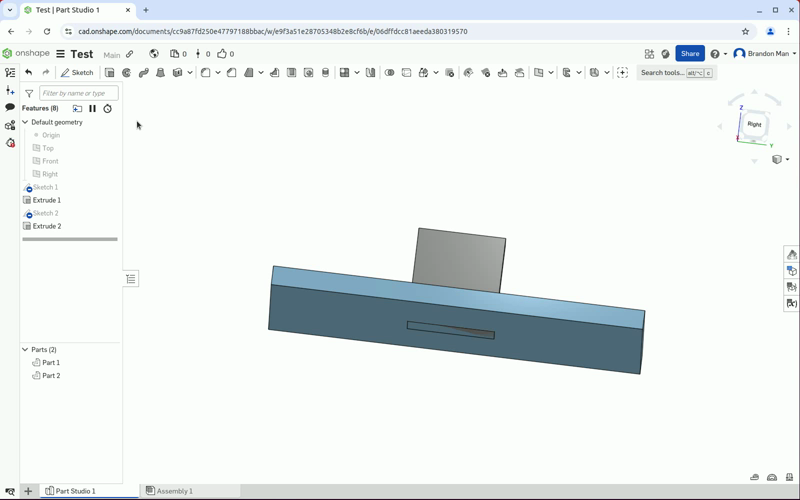
key(right, 3)
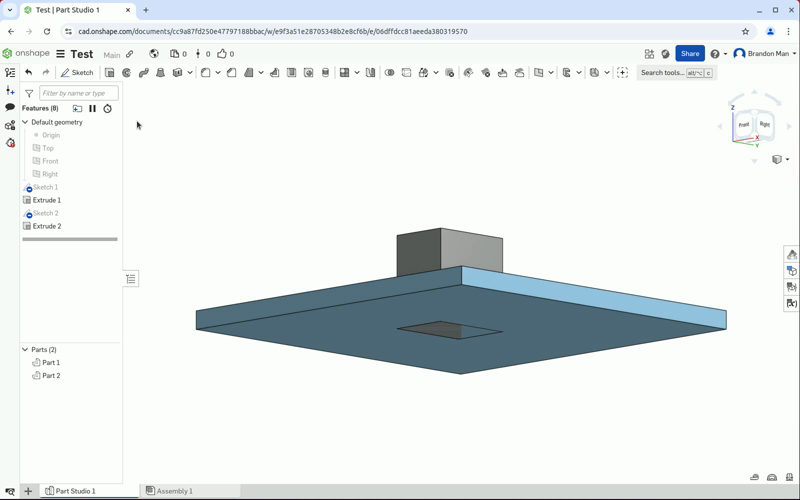
key(down, 3)
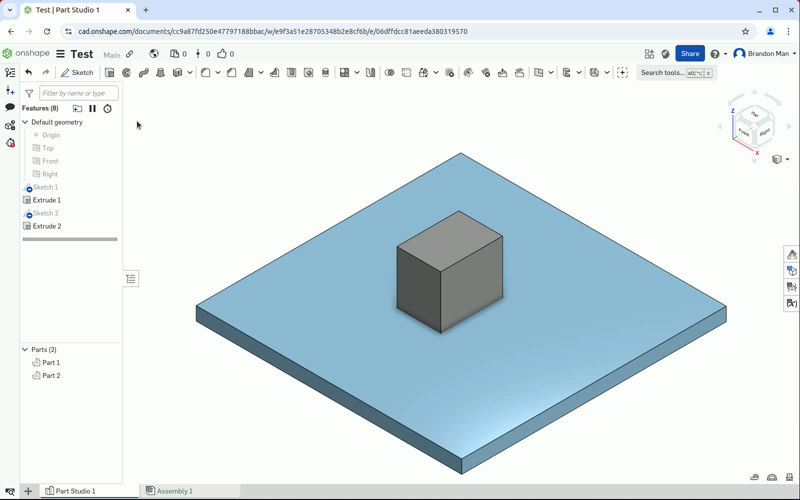
mouse_move(73, 189)
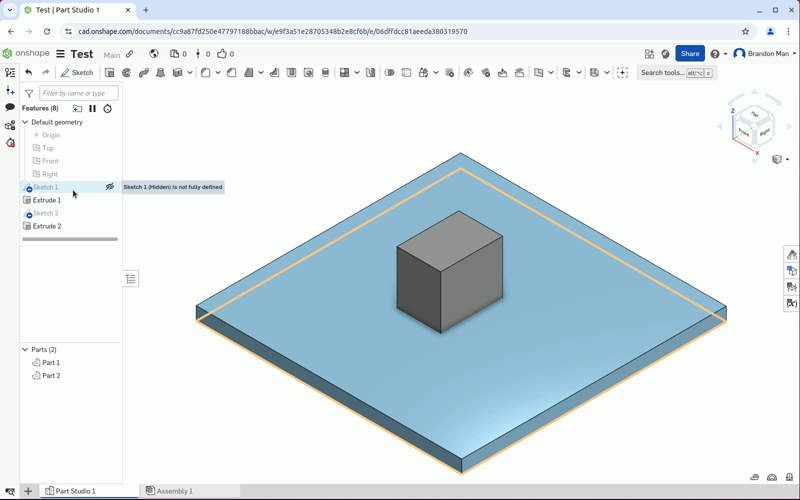
click(73, 189)